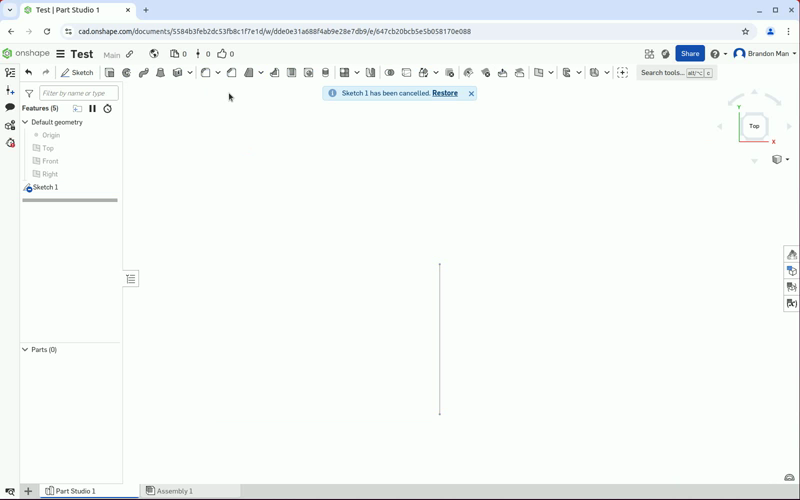
key(shift+h)
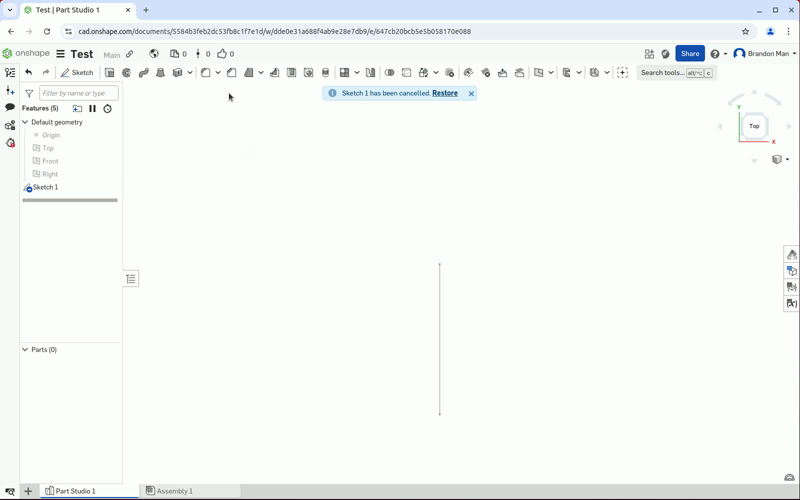
key(shift+s)
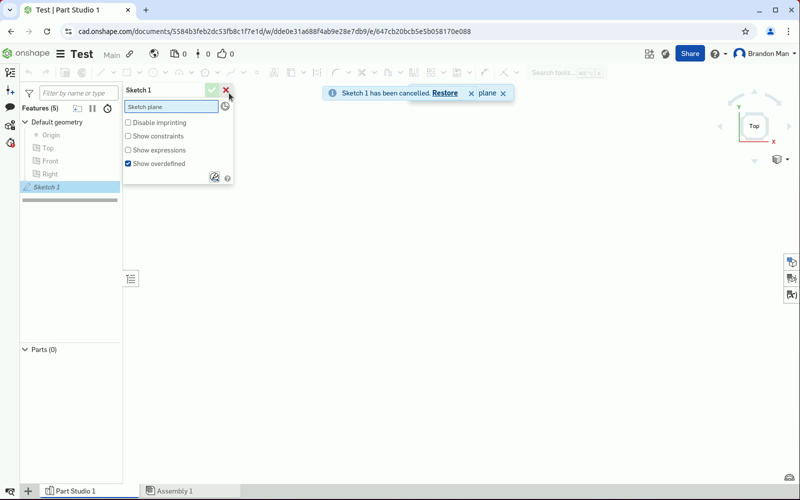
mouse_move(73, 150)
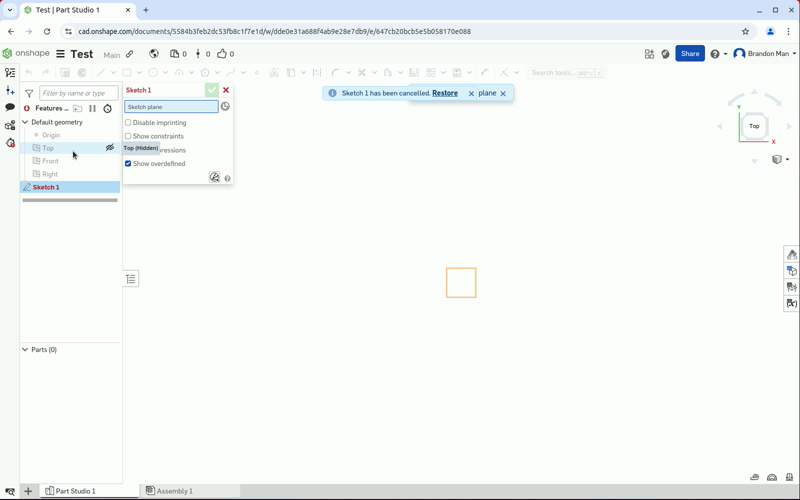
click(73, 150)
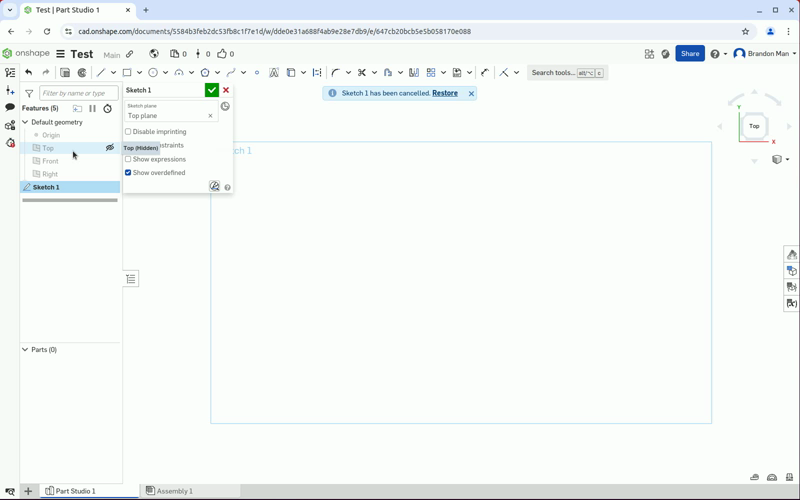
mouse_move(73, 352)
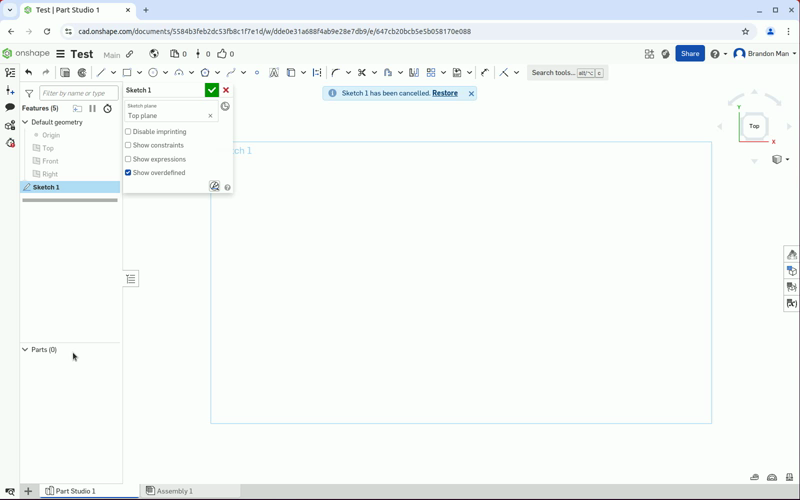
key(y)
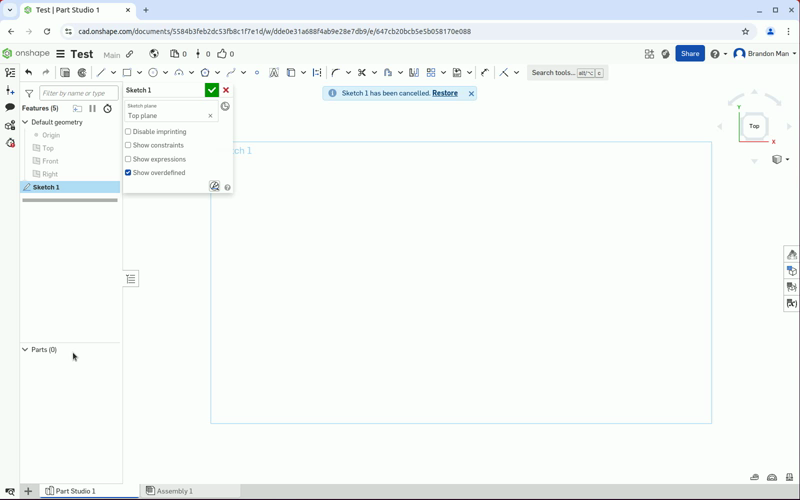
key(c)
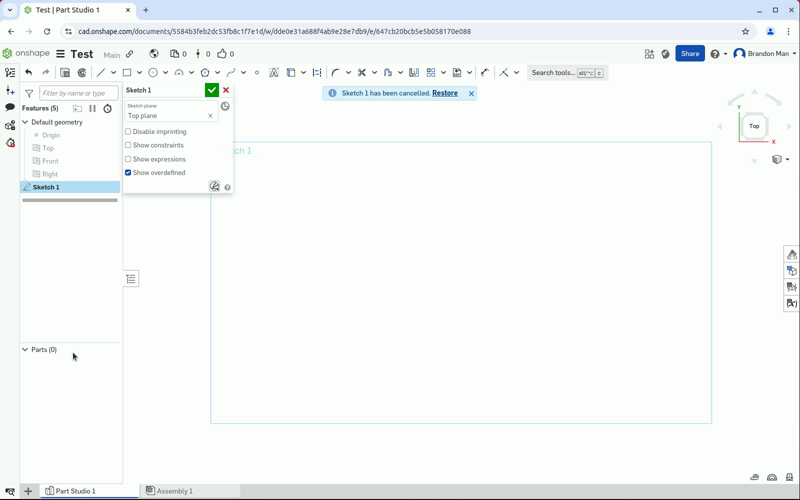
key_down(shift)
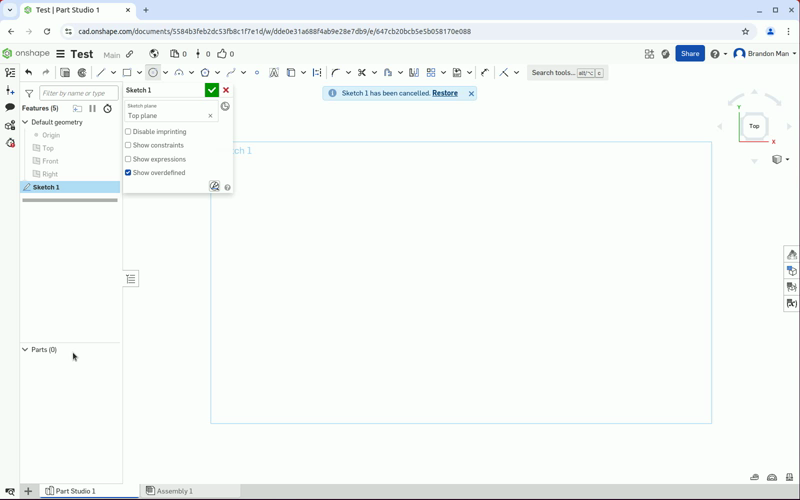
mouse_move(446, 267)
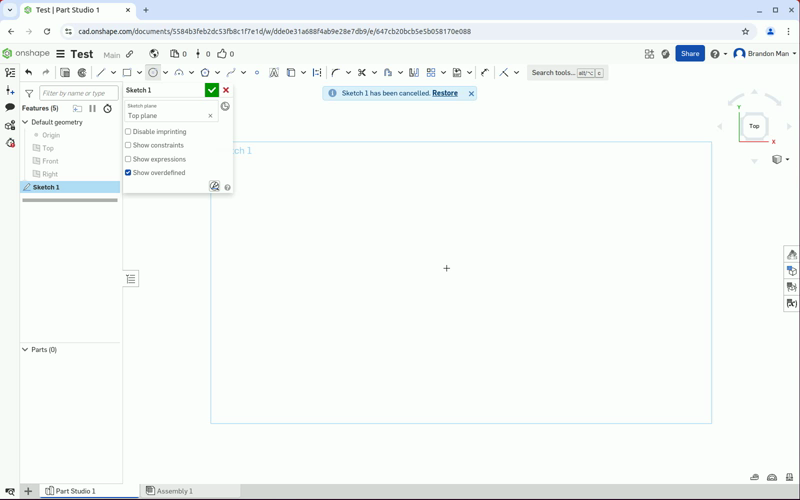
click(446, 267)
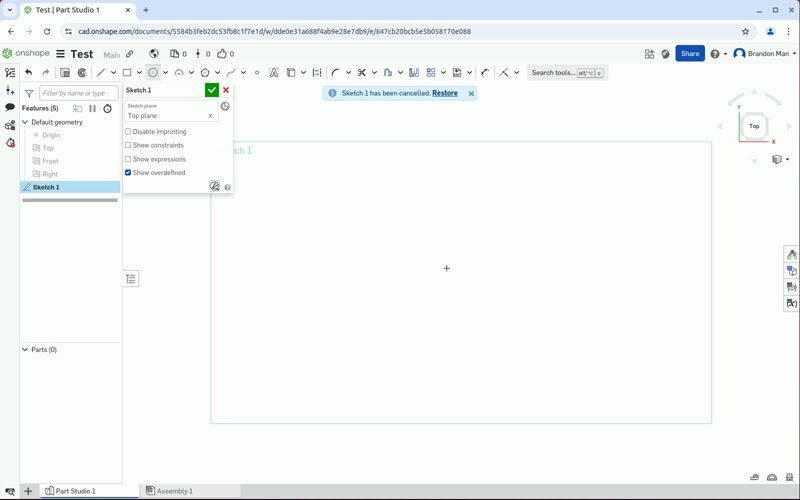
key_up(shift)
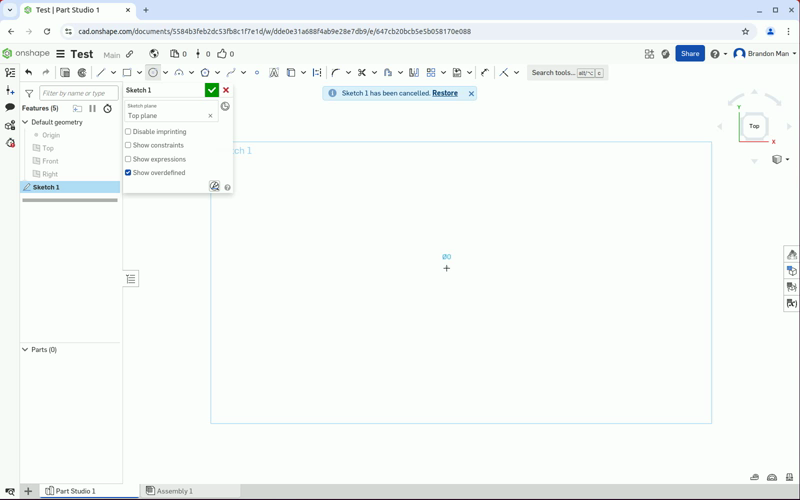
mouse_move(458, 267)
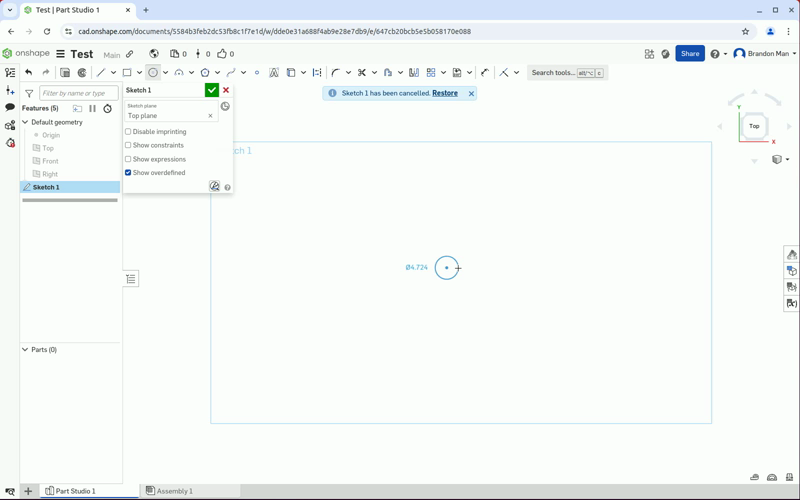
click(458, 267)
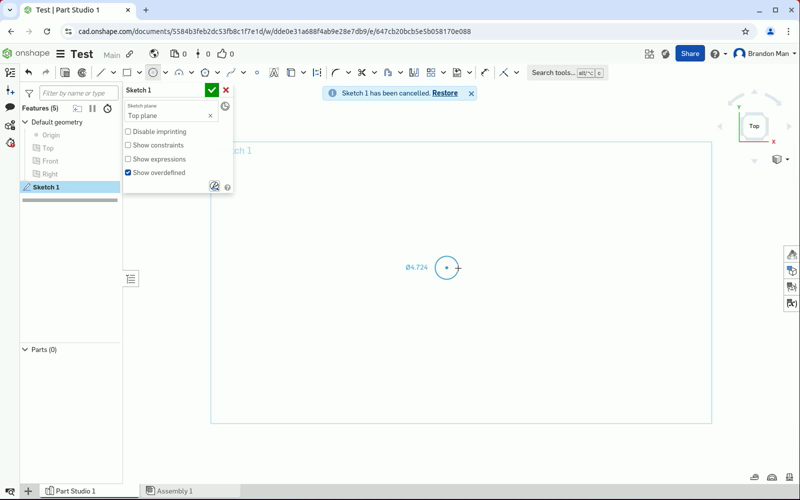
key(esc)
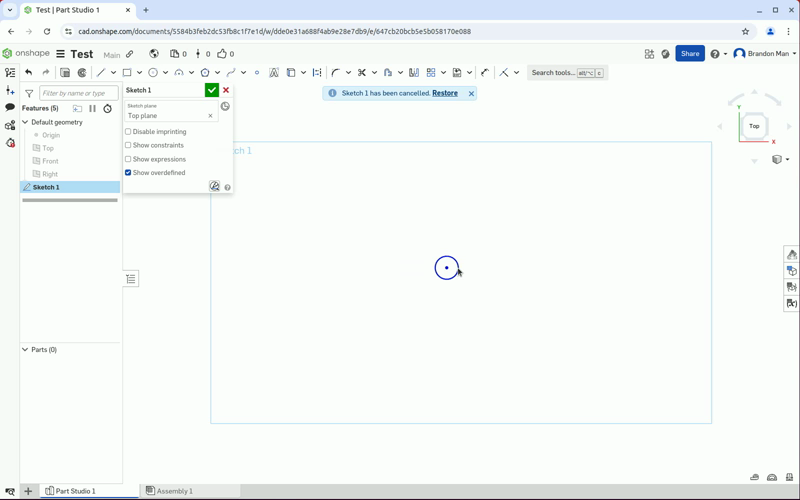
mouse_move(449, 262)
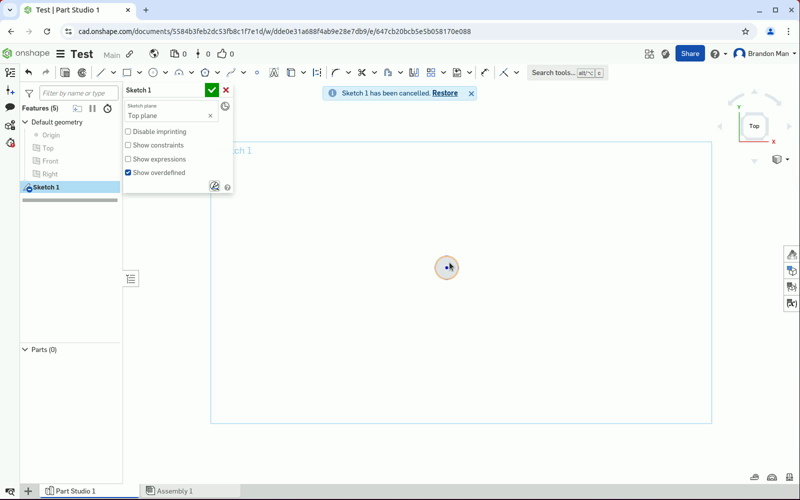
scroll(6)
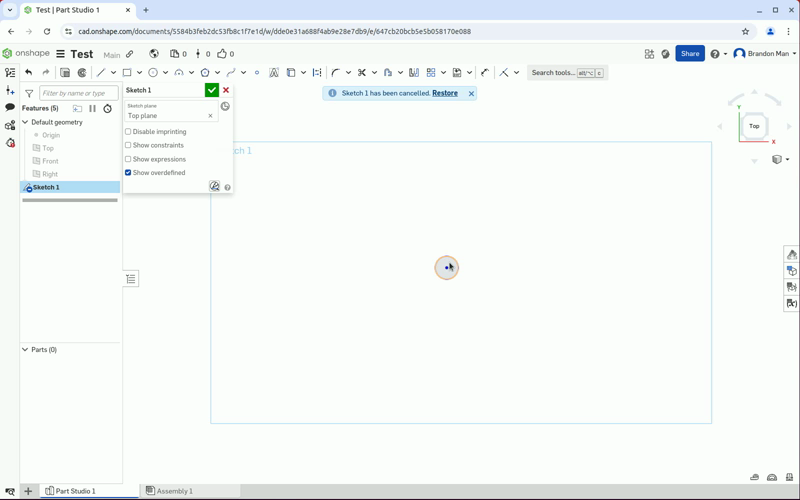
scroll(6)
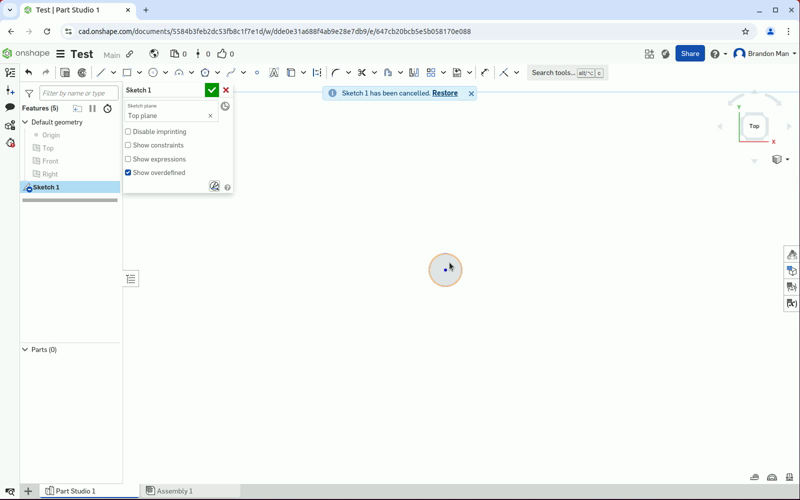
scroll(6)
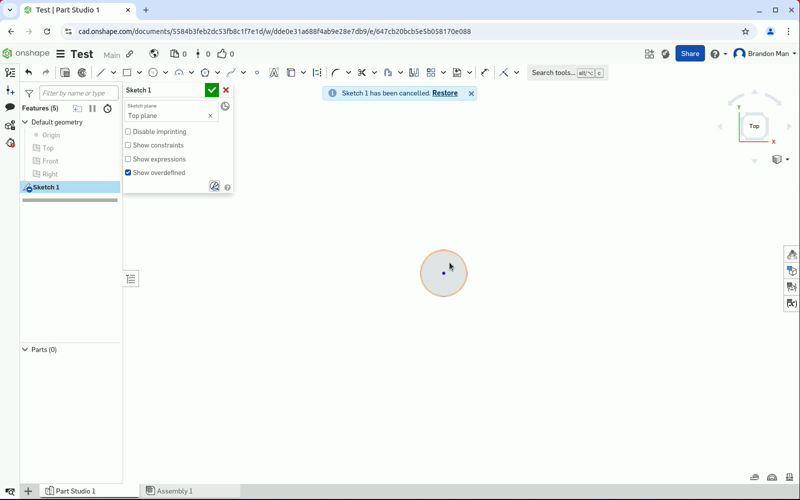
scroll(6)
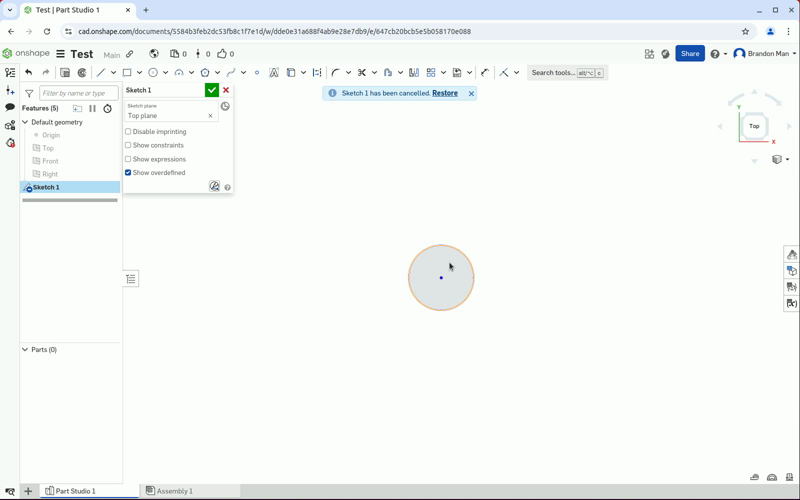
scroll(6)
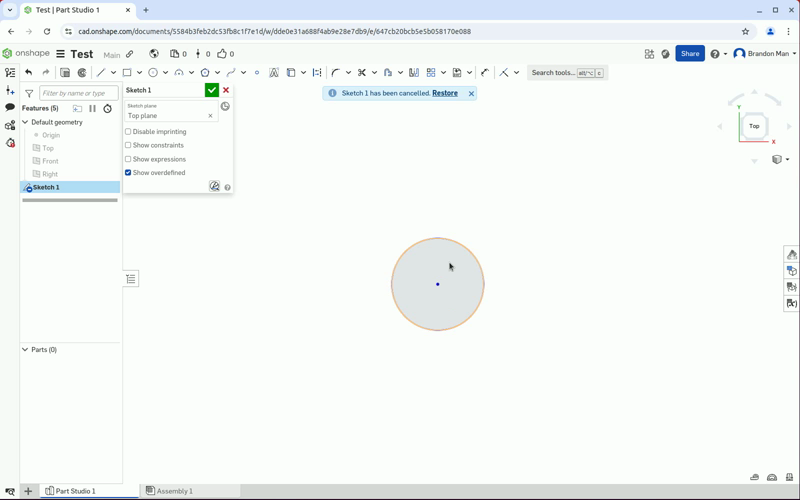
scroll(6)
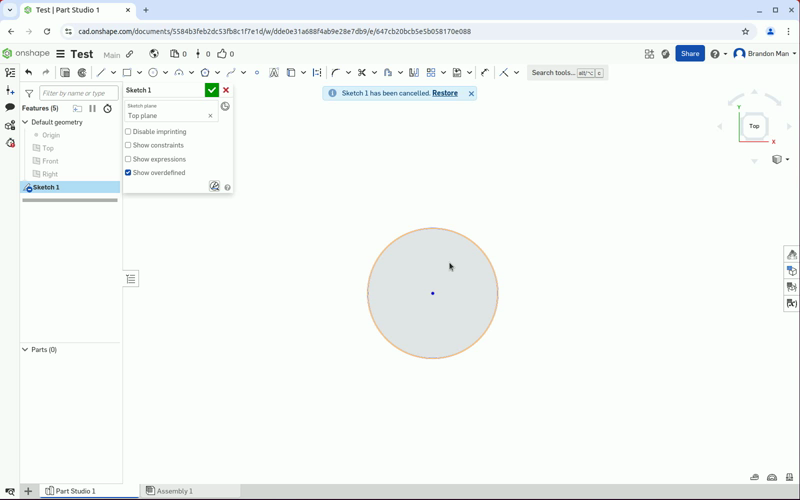
scroll(6)
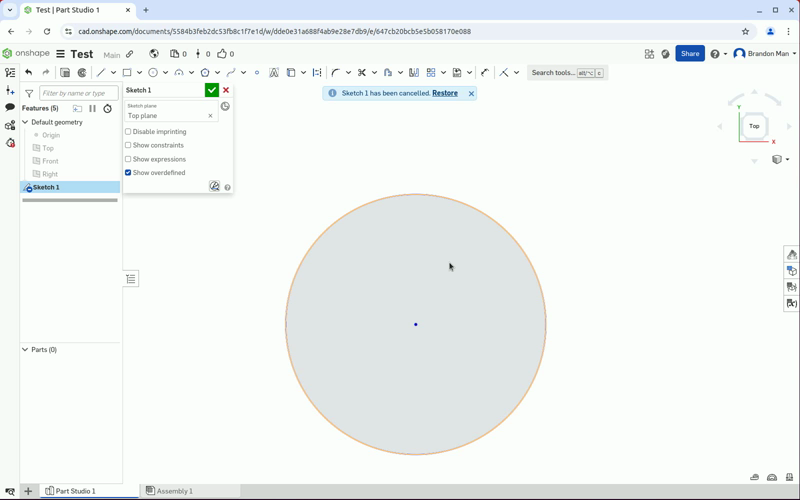
click(449, 262)
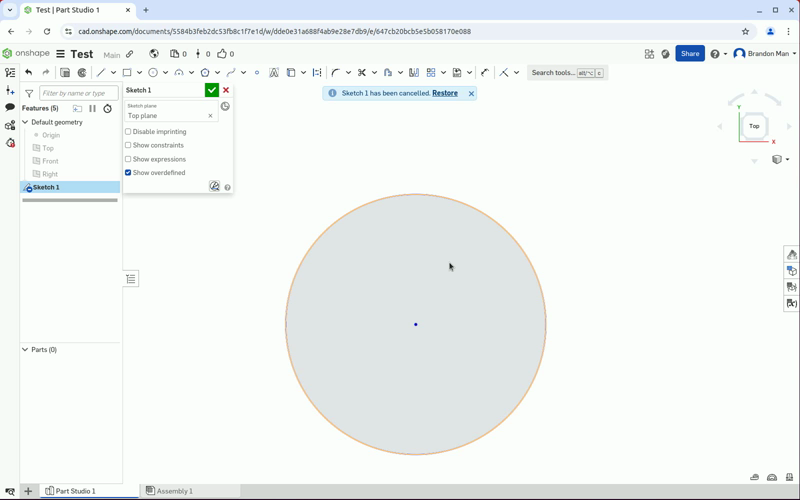
scroll(-6)
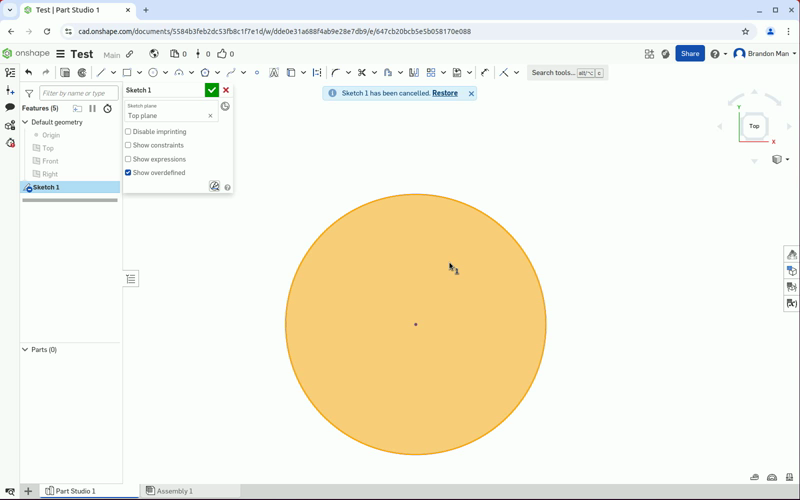
scroll(-6)
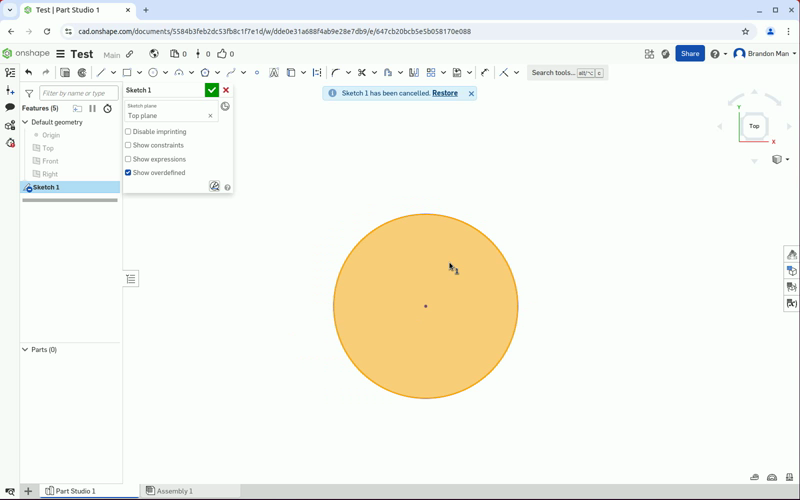
scroll(-6)
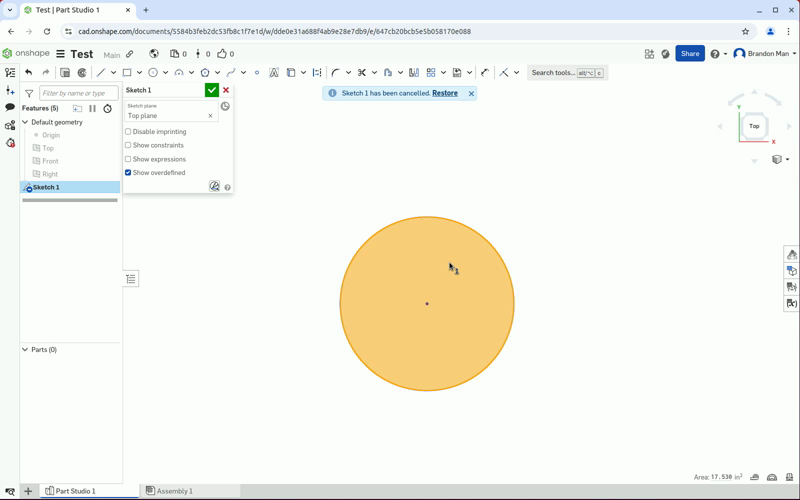
scroll(-6)
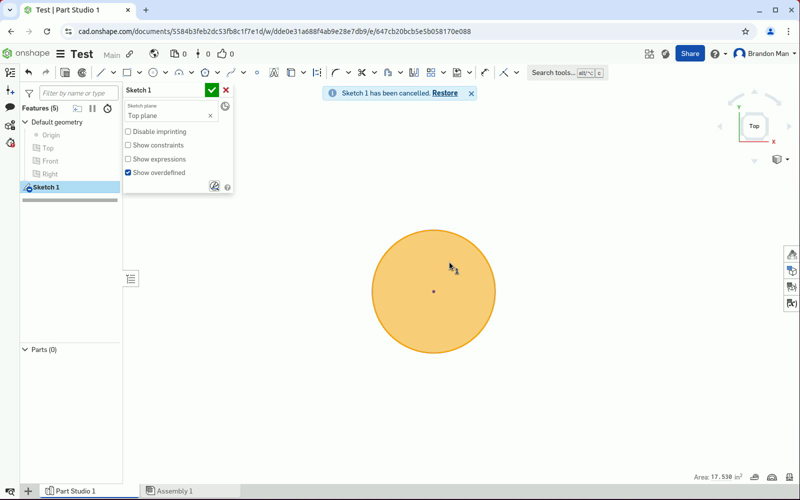
scroll(-6)
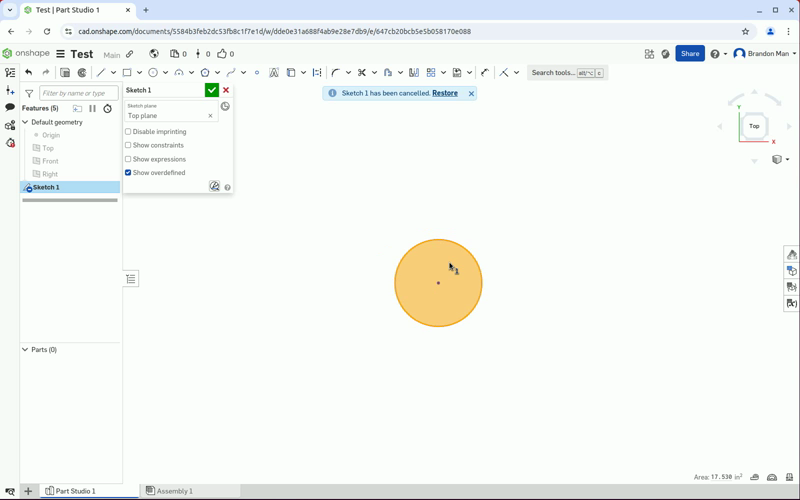
scroll(-6)
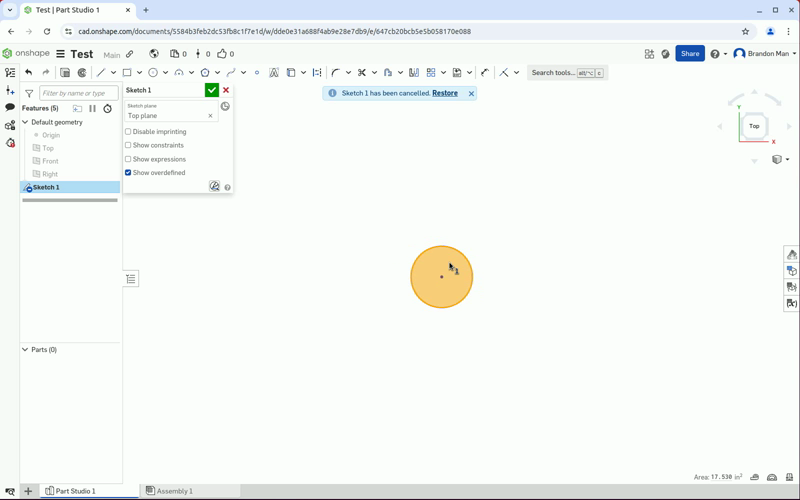
scroll(-6)
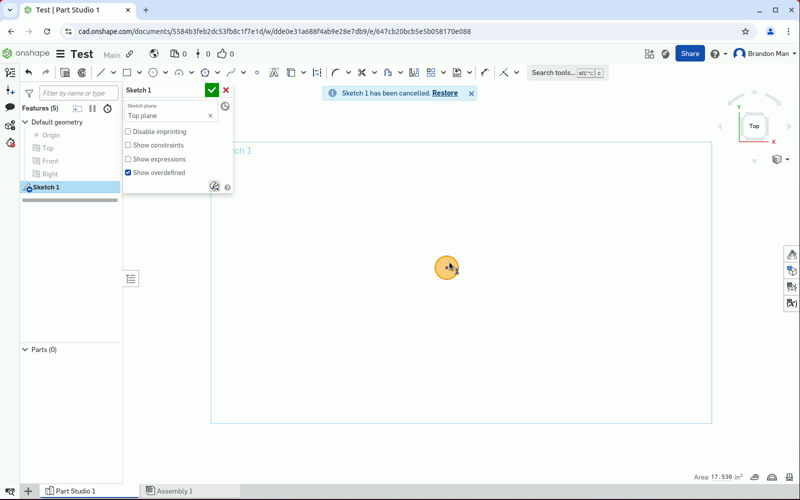
mouse_move(73, 352)
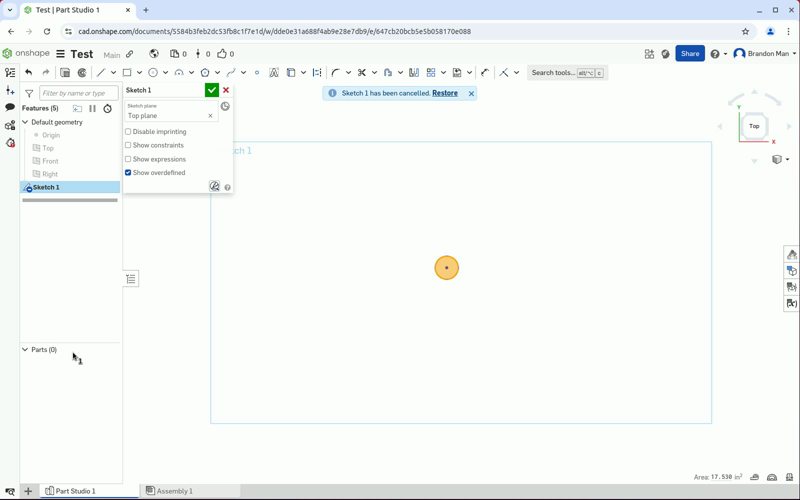
key(shift+y)
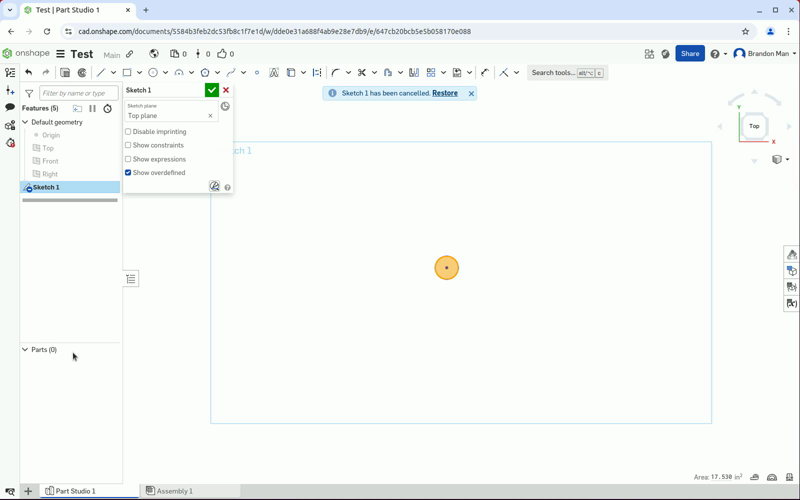
key(shift+e)
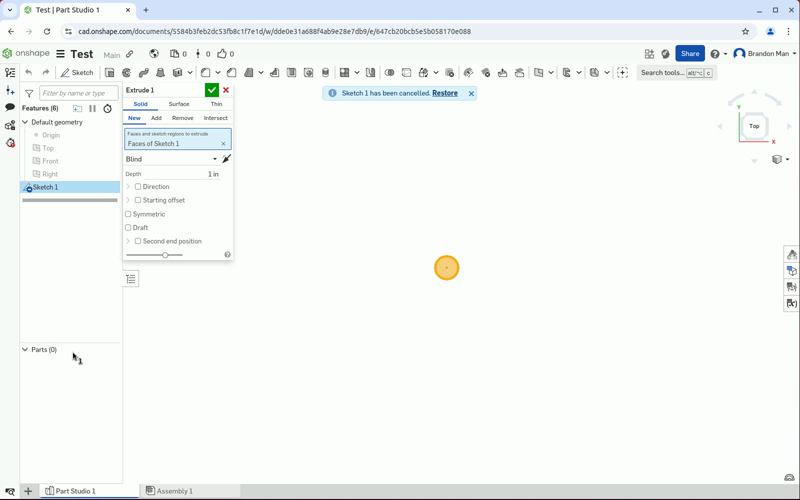
mouse_move(143, 106)
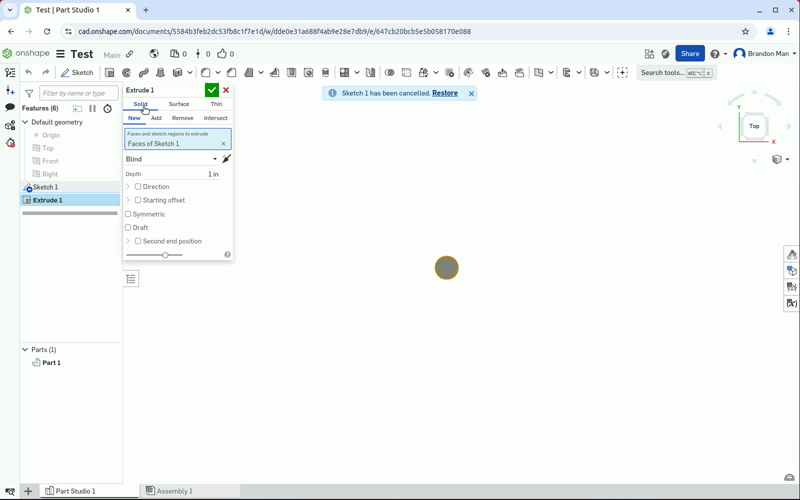
click(143, 106)
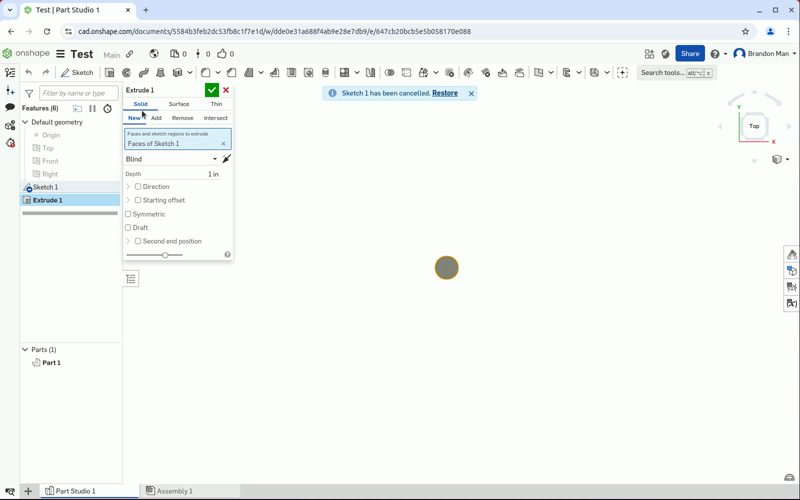
mouse_move(137, 120)
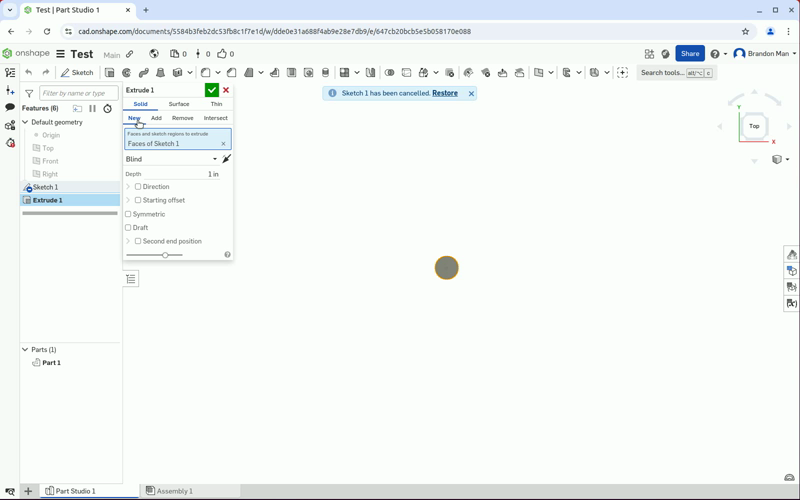
click(137, 120)
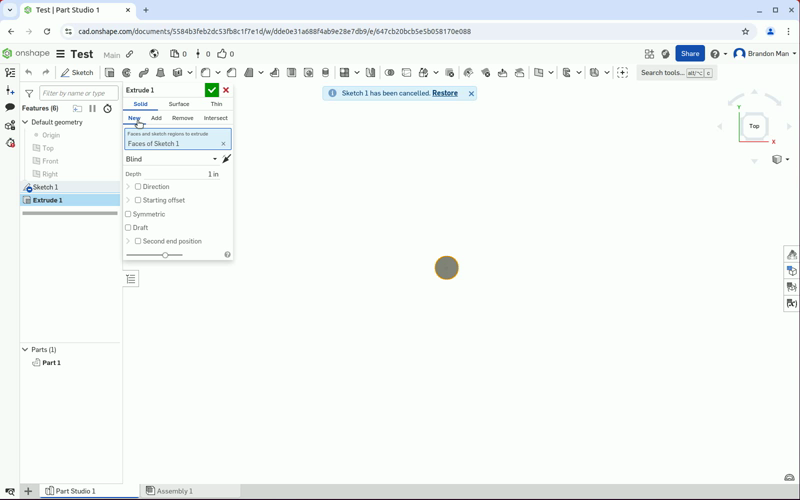
key(tab, 4)
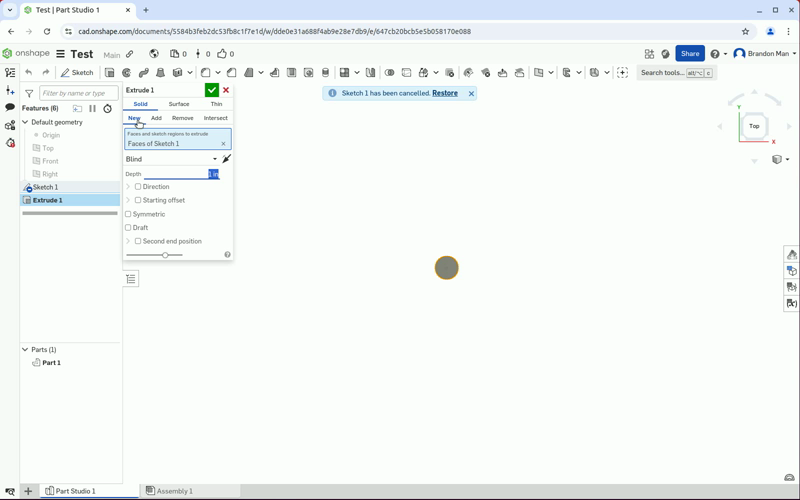
text(23.108)
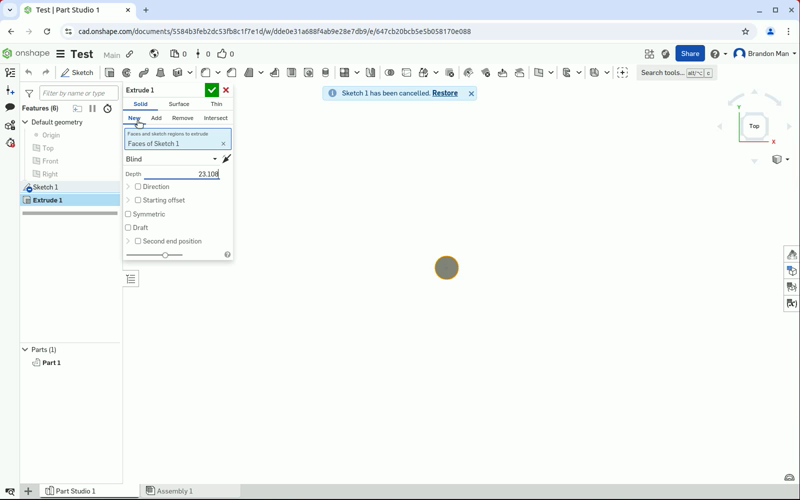
key(enter)
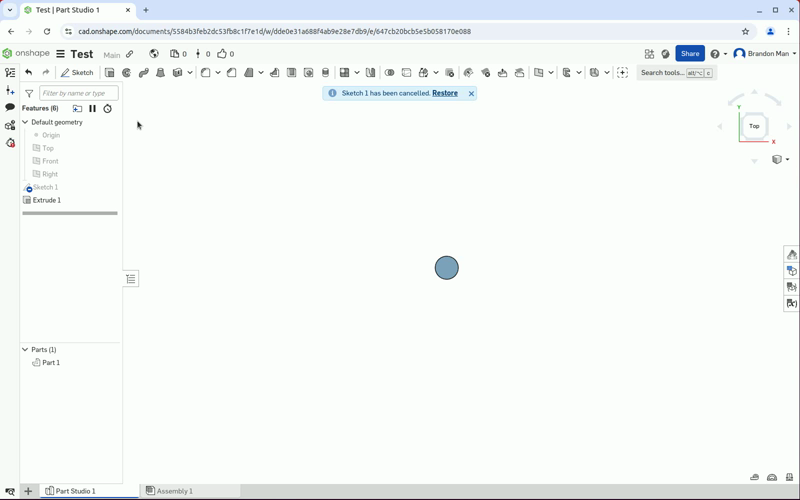
key(shift+h)
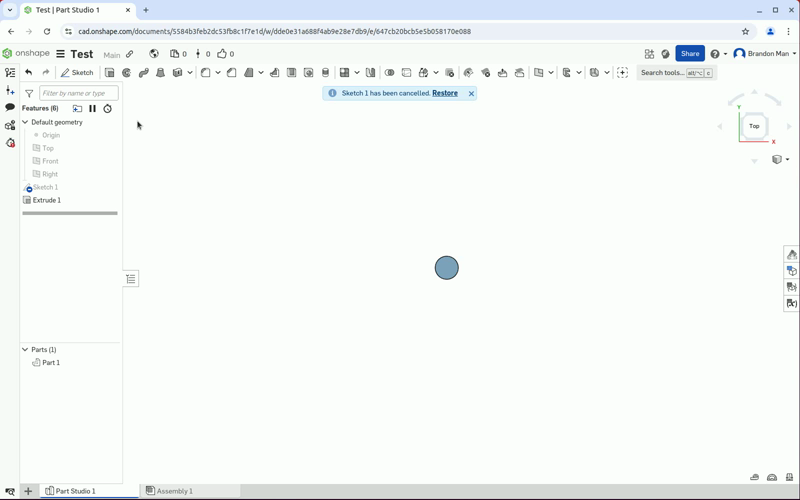
key(shift+h)
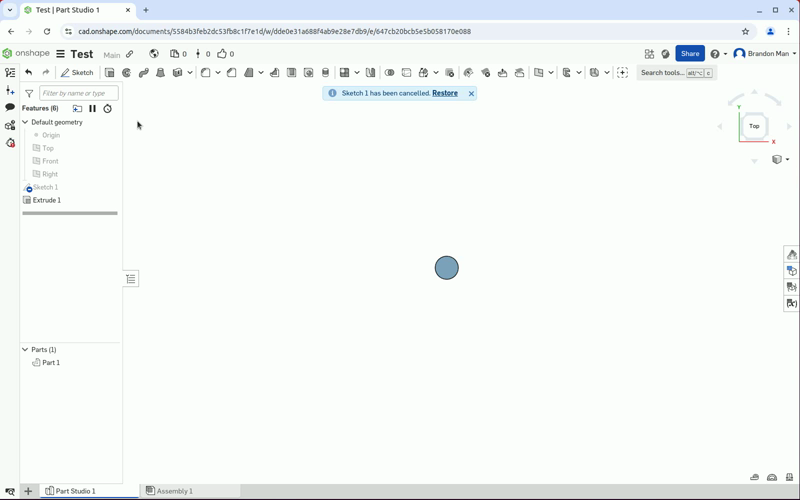
mouse_move(73, 189)
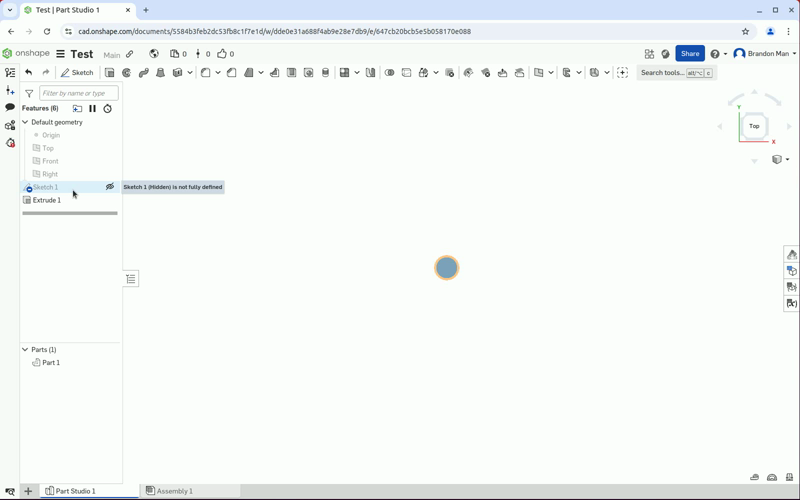
click(73, 189)
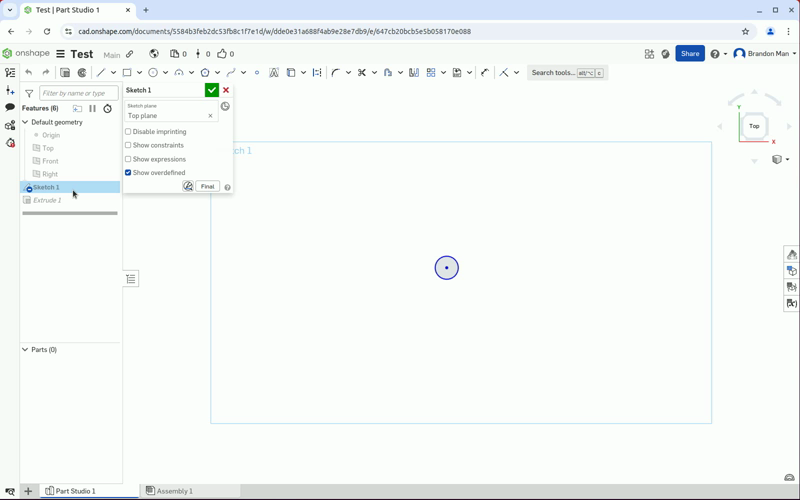
mouse_move(229, 92)
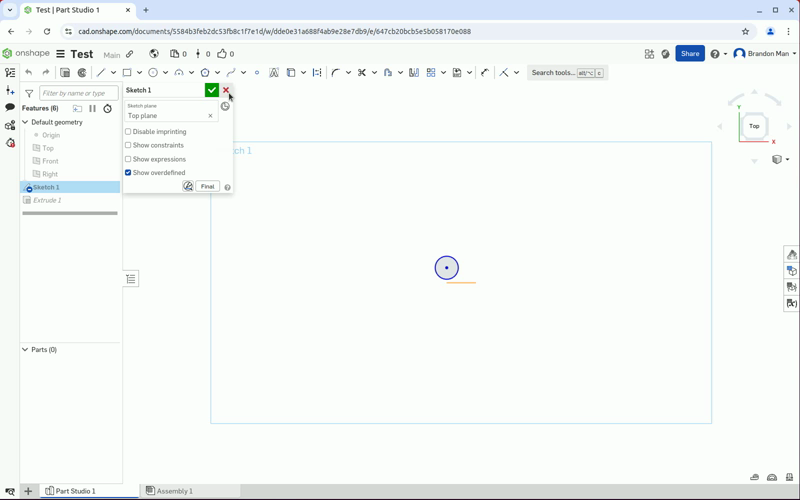
click(229, 92)
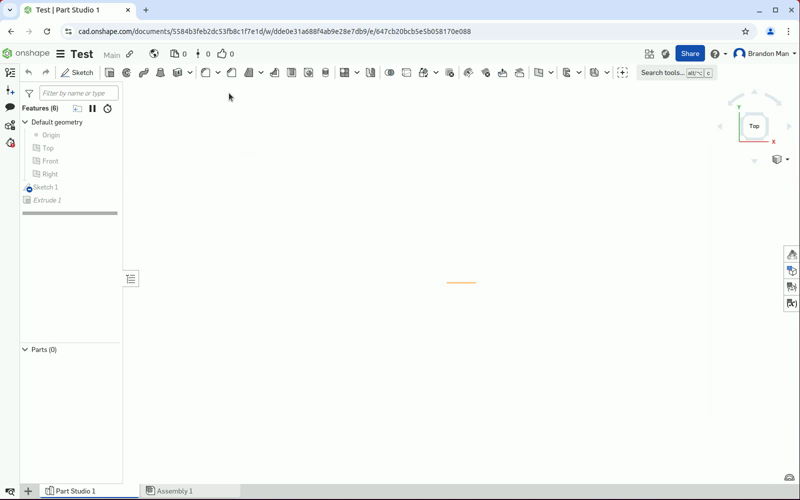
mouse_move(73, 352)
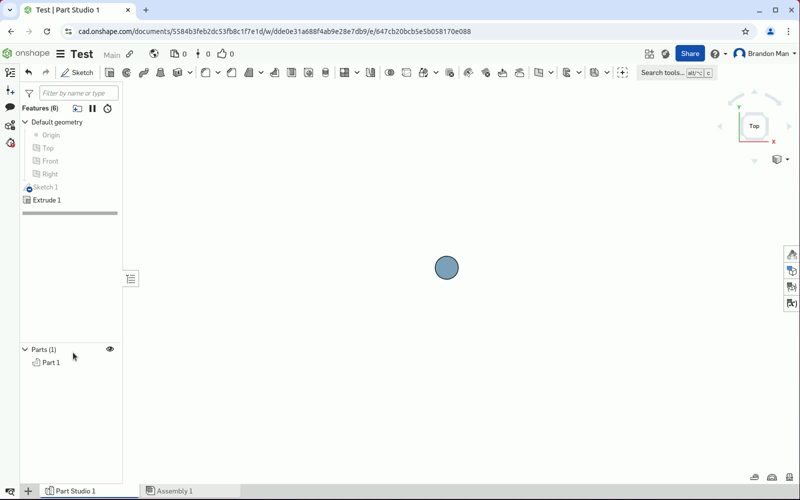
key(y)
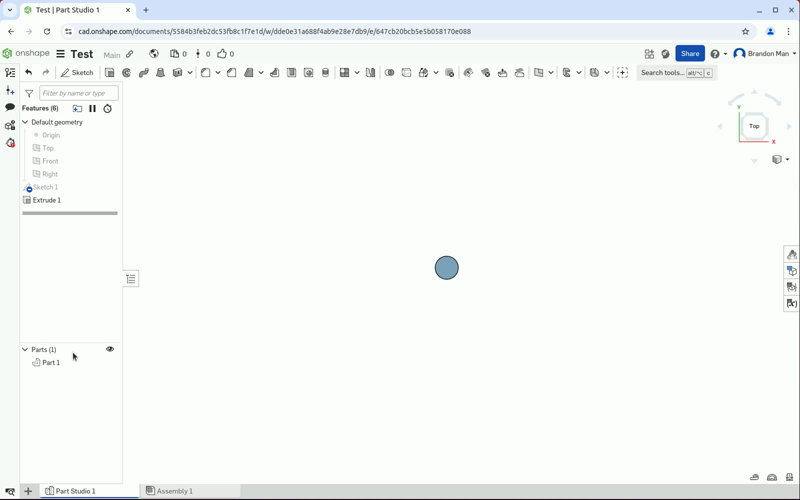
key(shift+p)
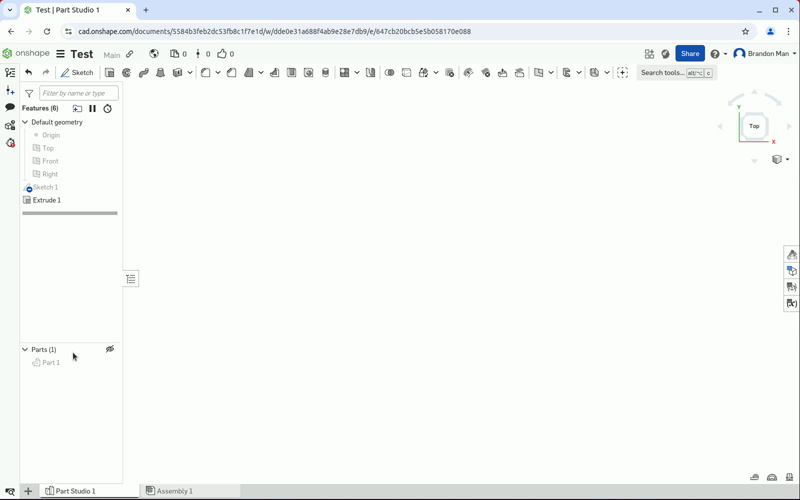
key(space)
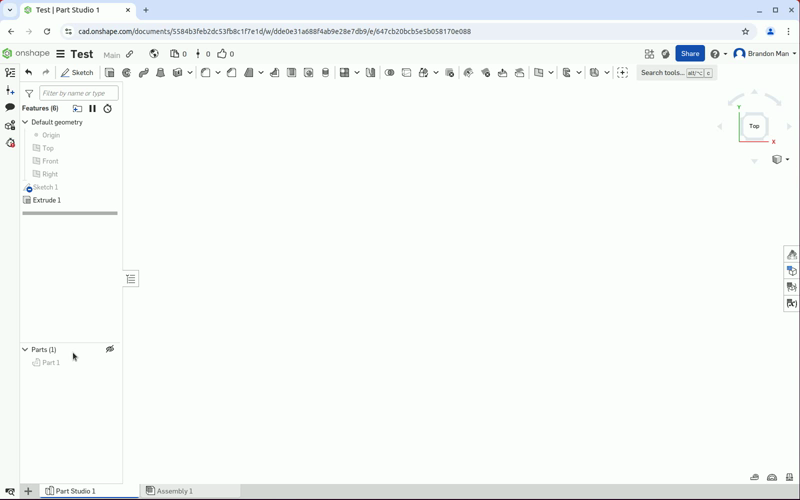
key_down(shift)
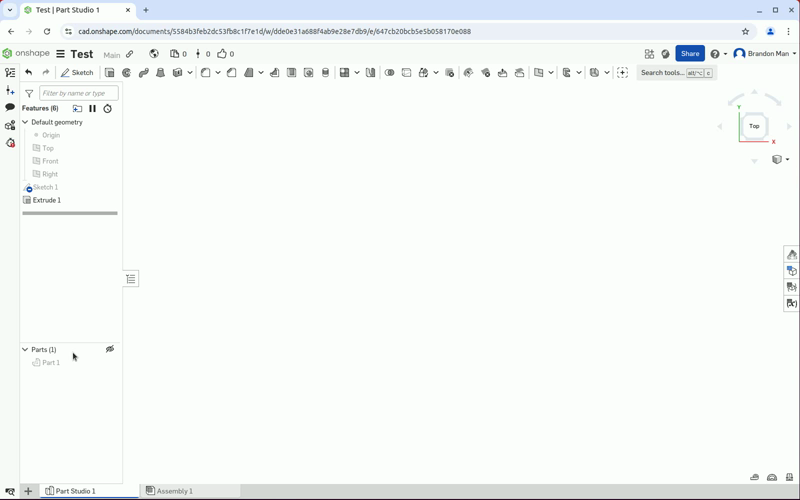
key(up)
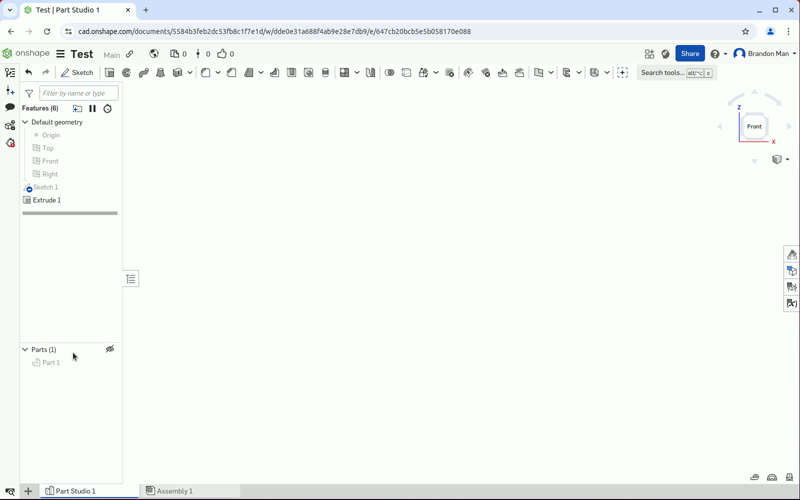
key_up(shift)
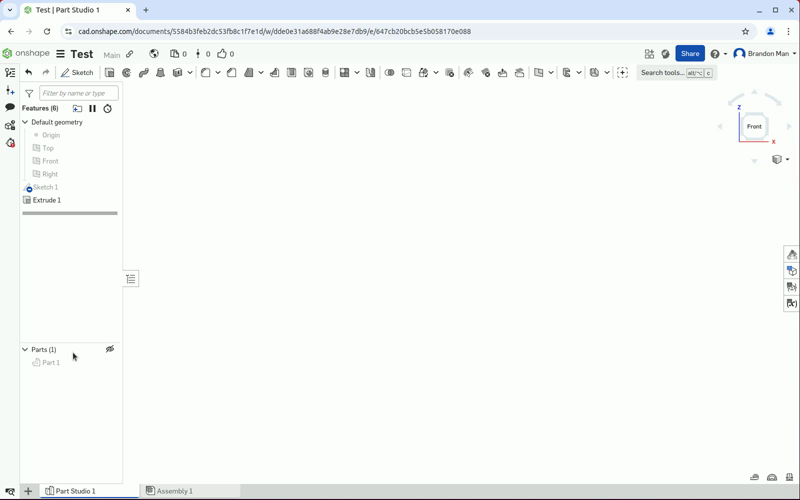
key(space)
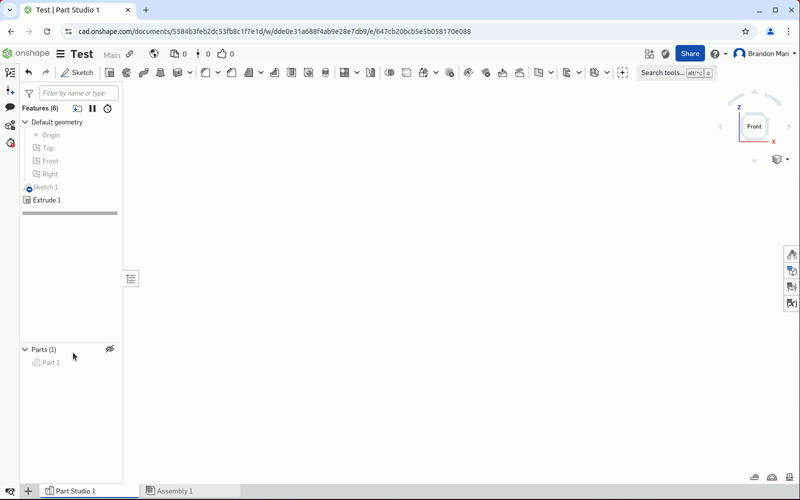
key_down(shift)
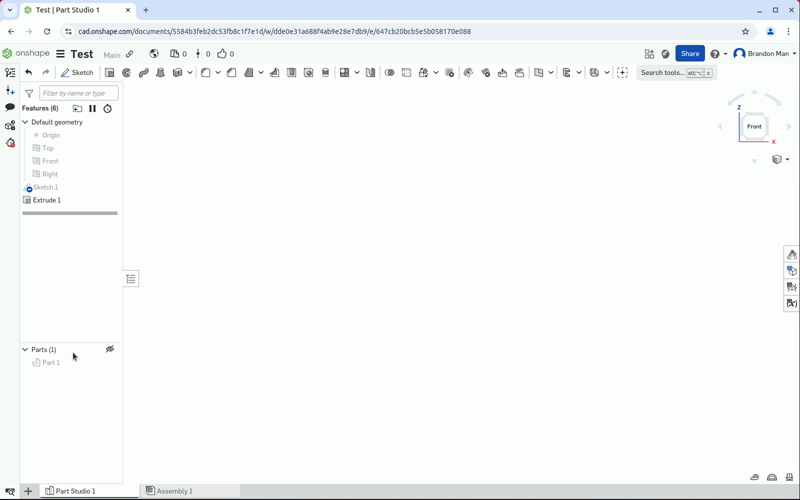
key(left)
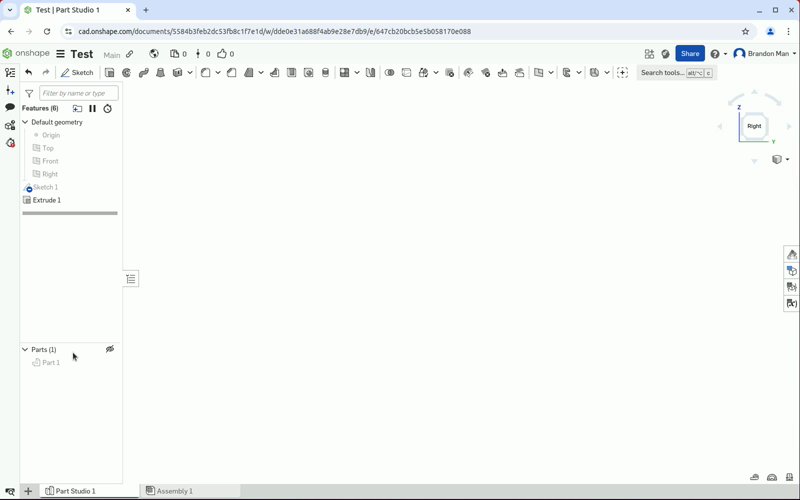
key_up(shift)
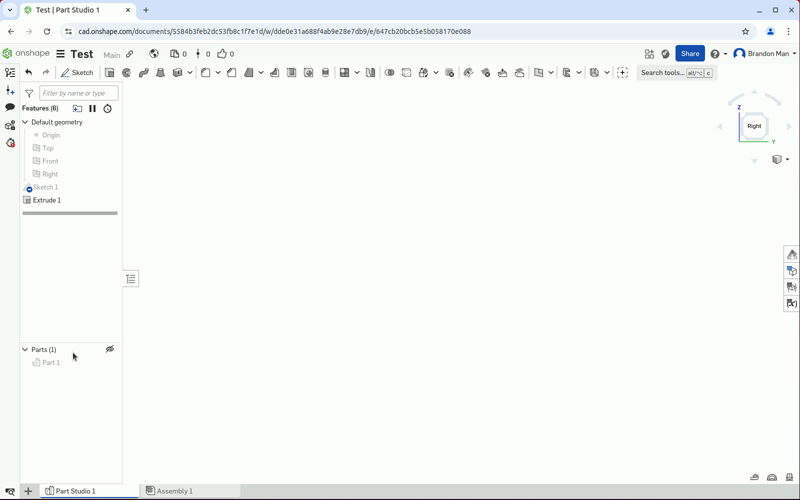
mouse_move(73, 352)
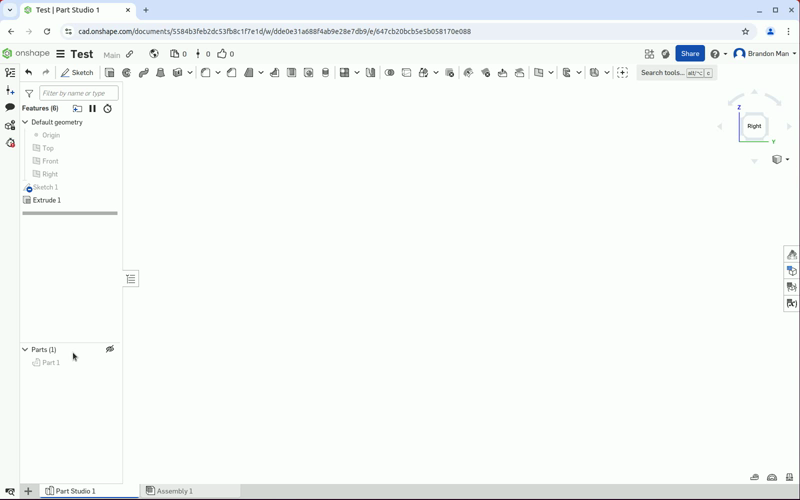
key(shift+y)
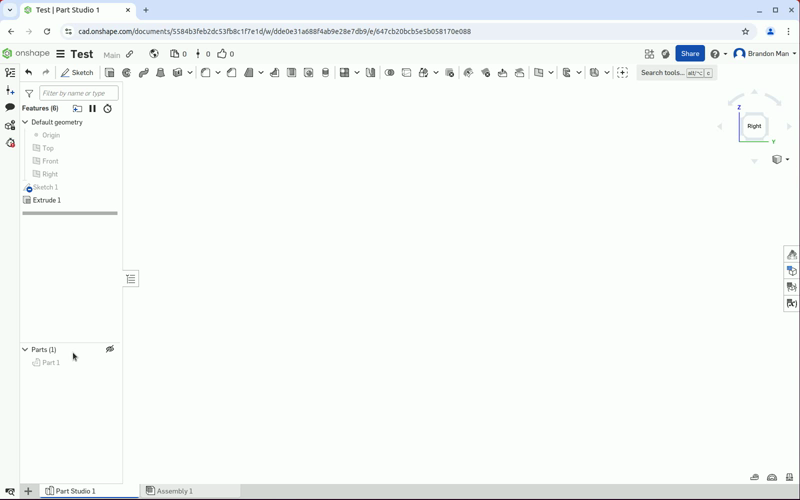
key(shift+s)
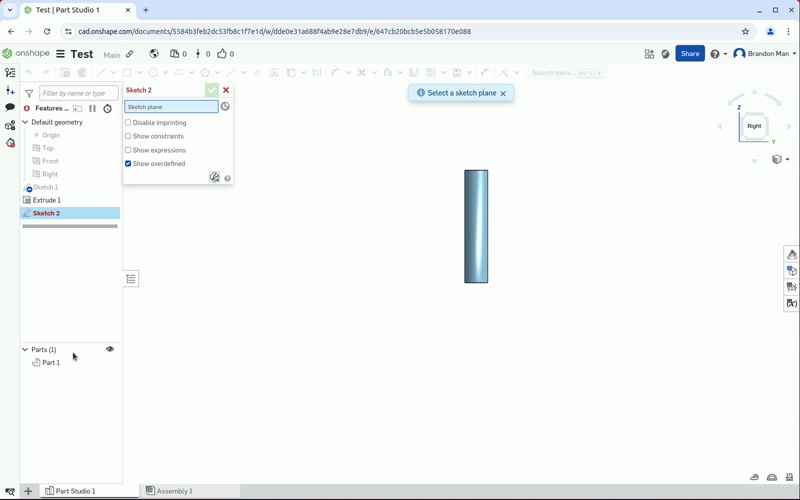
mouse_move(73, 176)
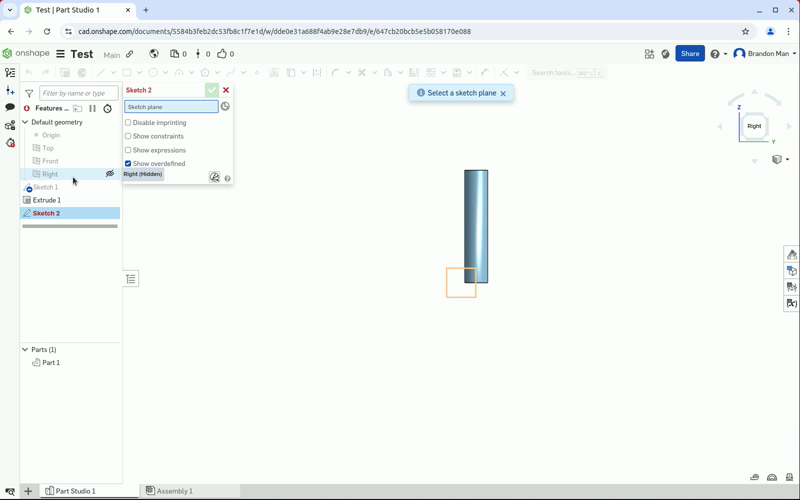
click(73, 176)
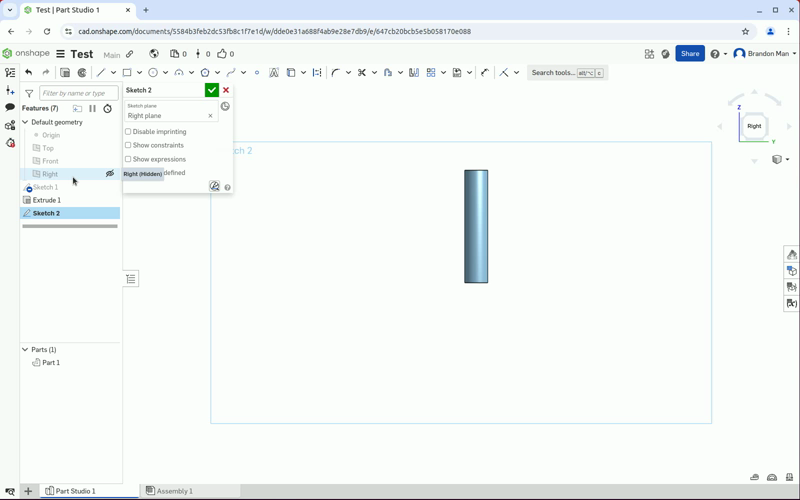
mouse_move(73, 352)
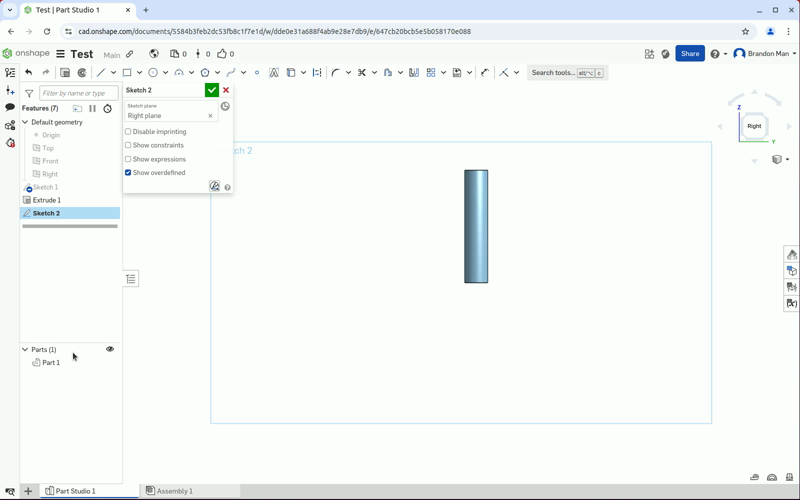
key(y)
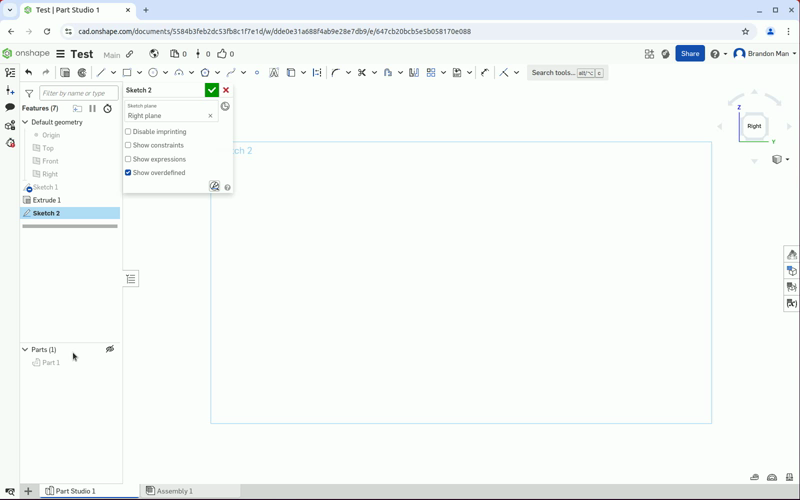
key(l)
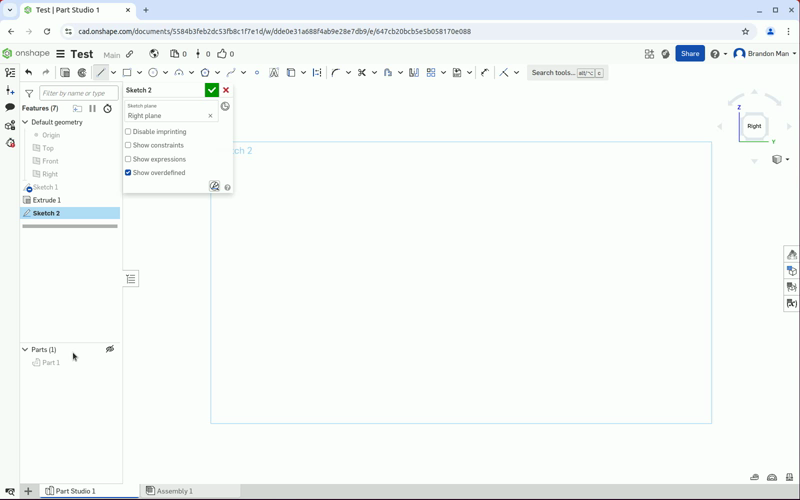
key_down(shift)
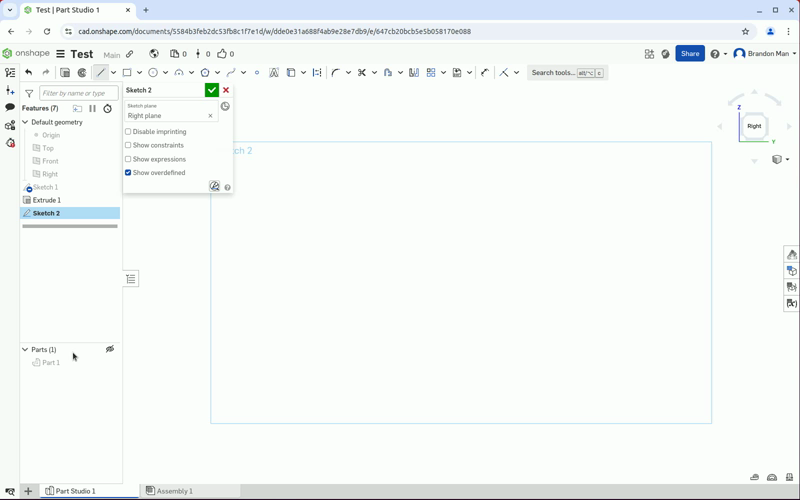
mouse_move(460, 282)
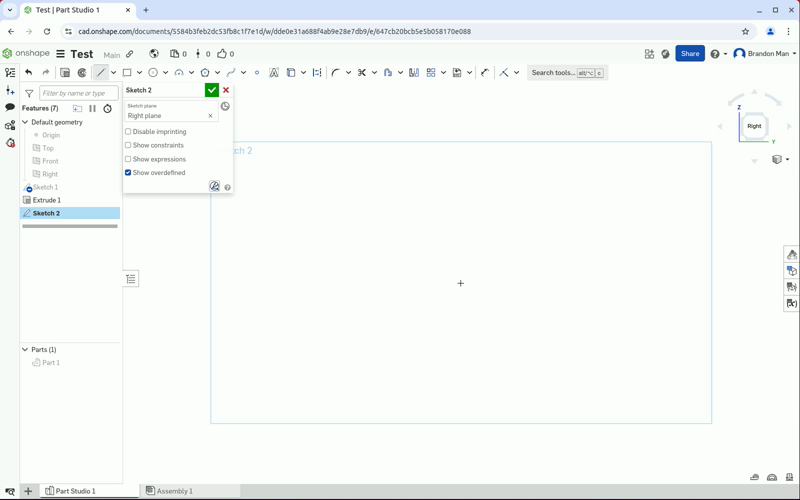
click(460, 282)
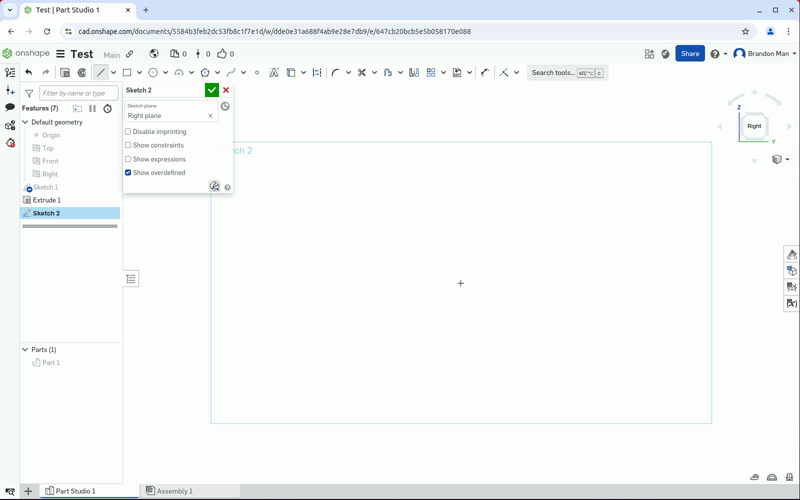
key_up(shift)
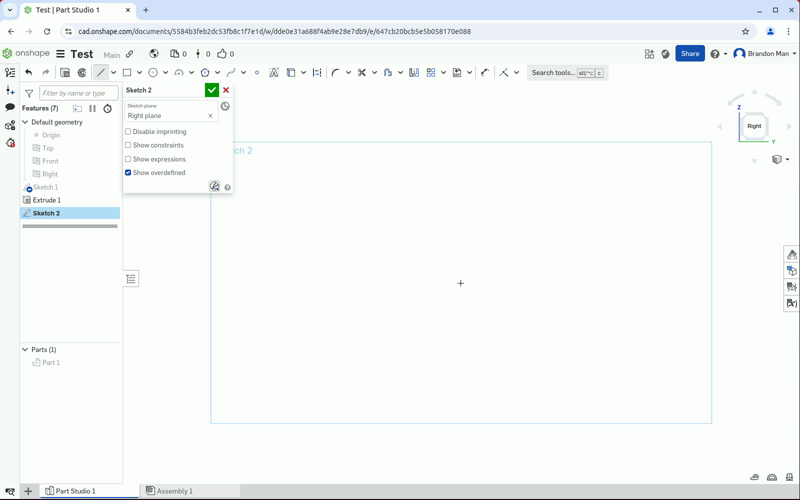
key_down(shift)
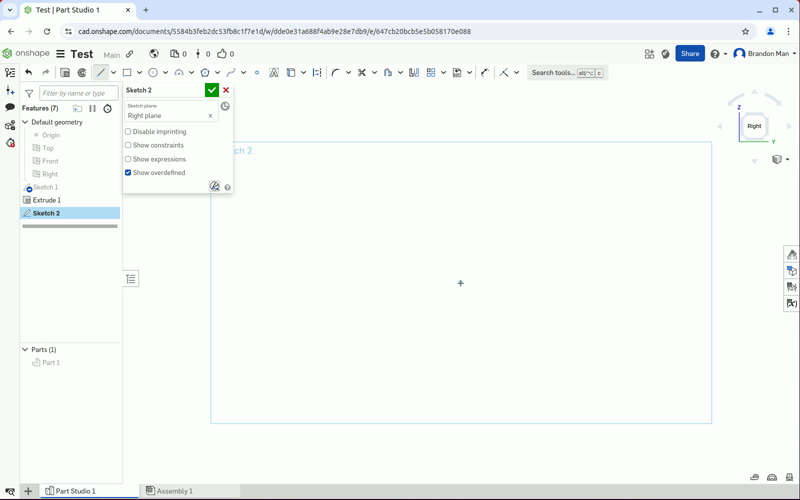
mouse_move(490, 282)
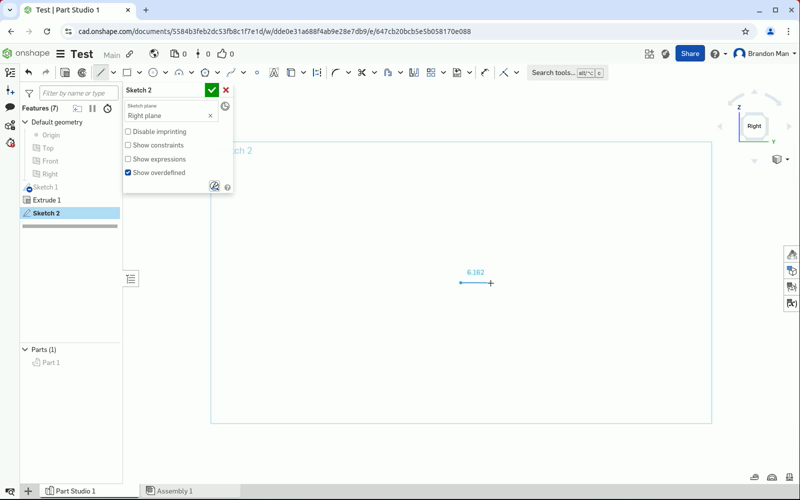
mouse_move(501, 282)
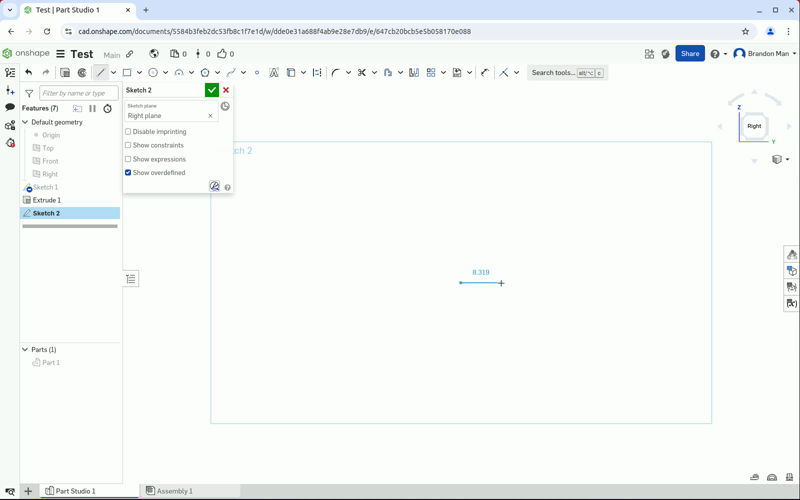
click(501, 282)
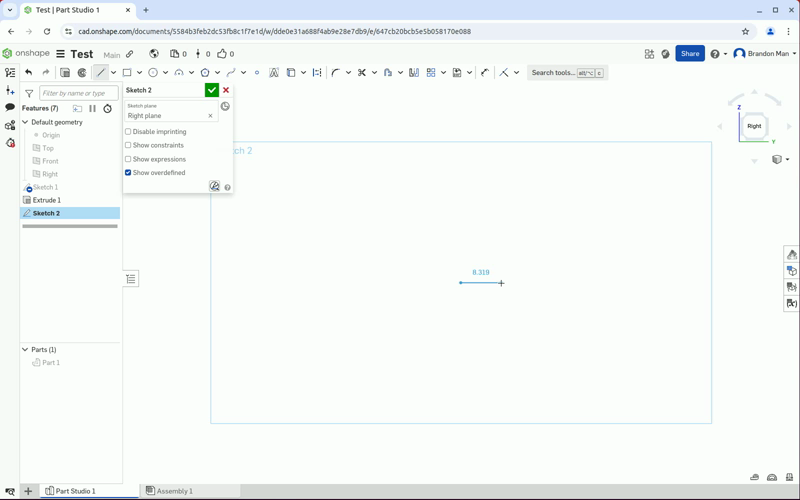
key_up(shift)
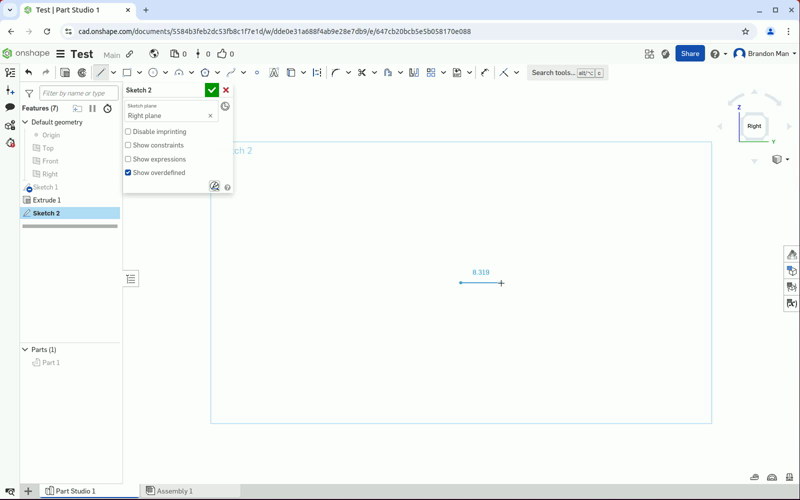
key_down(shift)
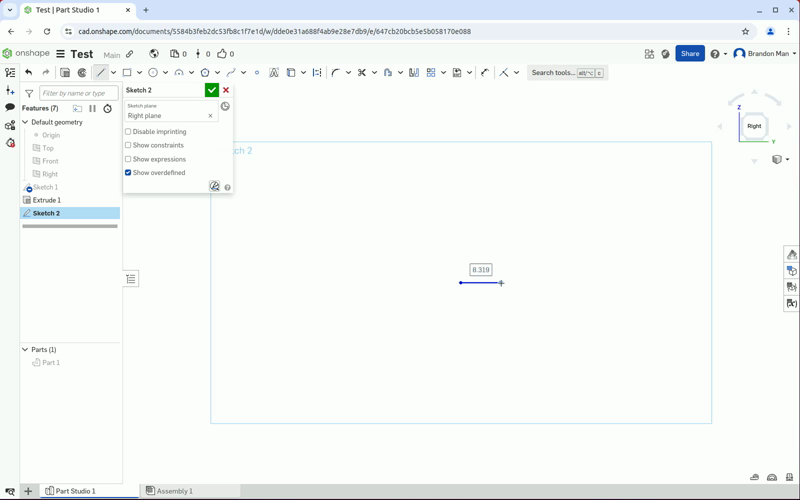
mouse_move(531, 282)
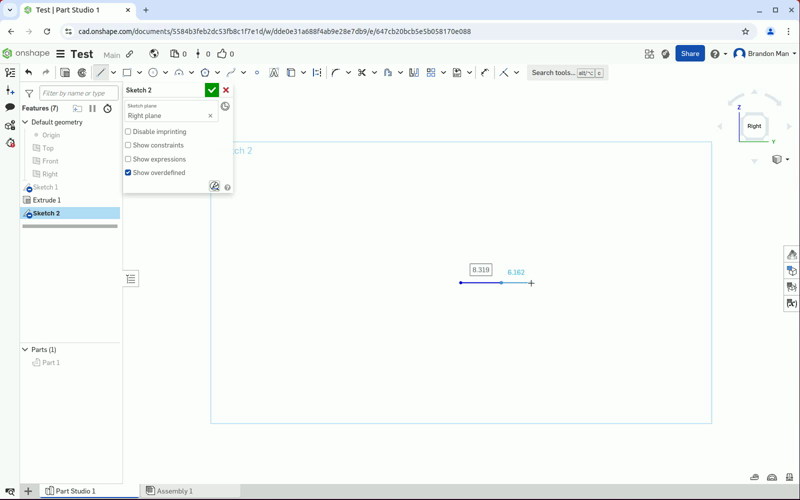
mouse_move(501, 265)
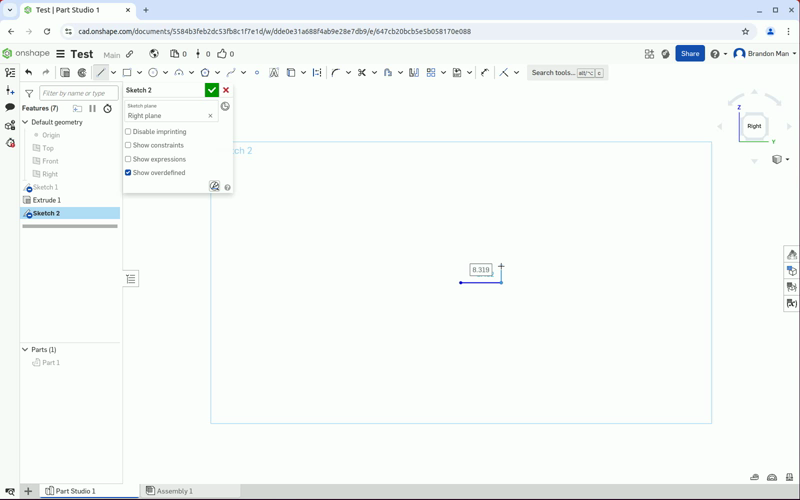
click(501, 265)
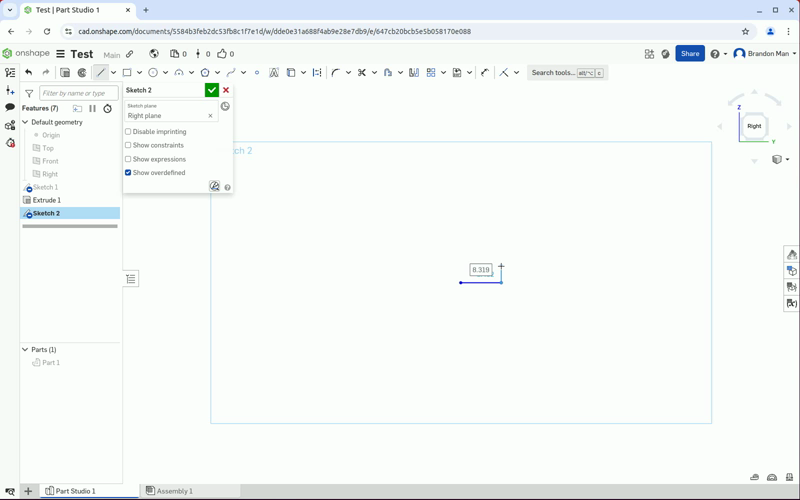
key_up(shift)
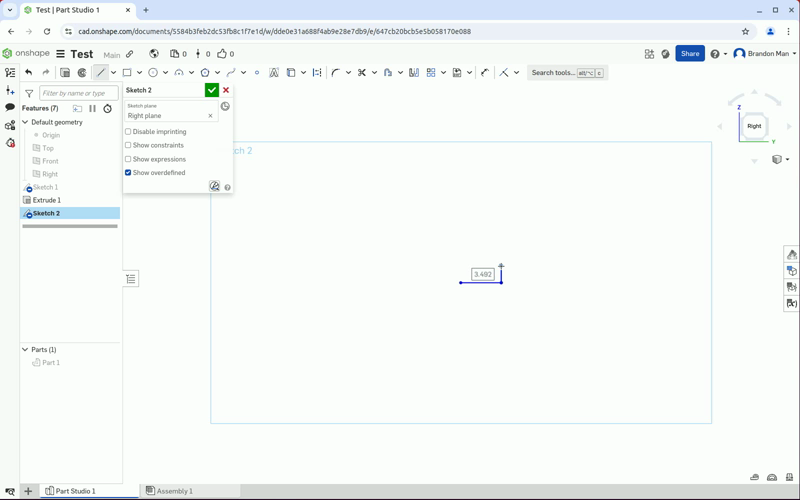
mouse_move(531, 265)
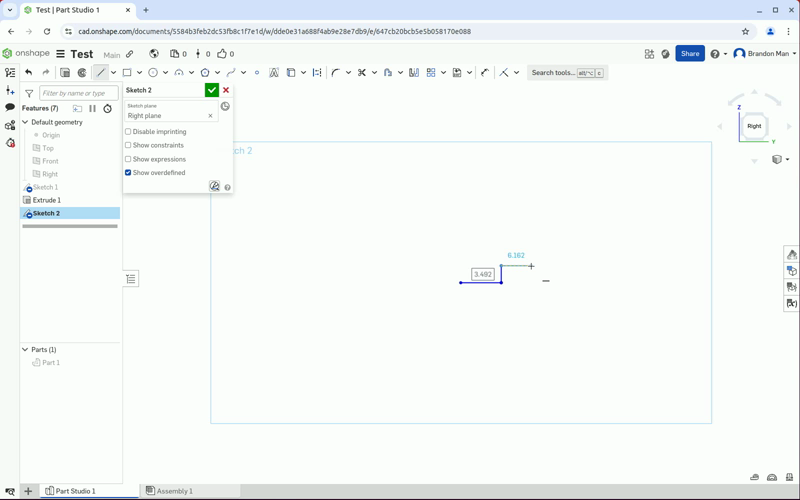
key_down(shift)
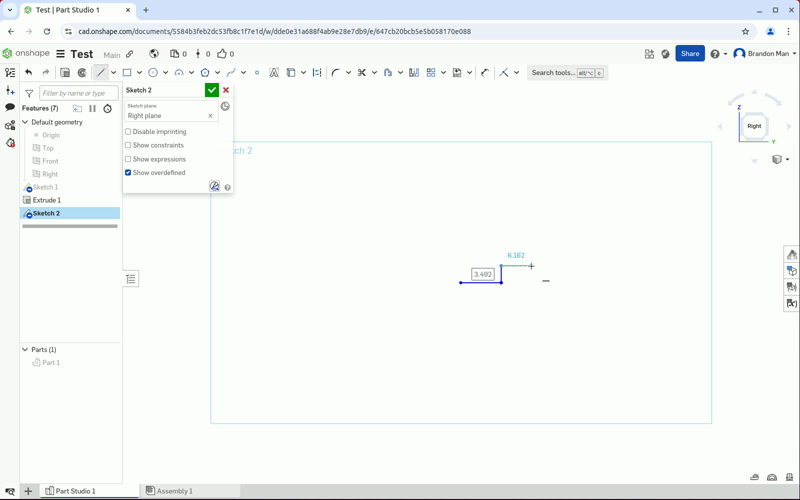
mouse_move(460, 282)
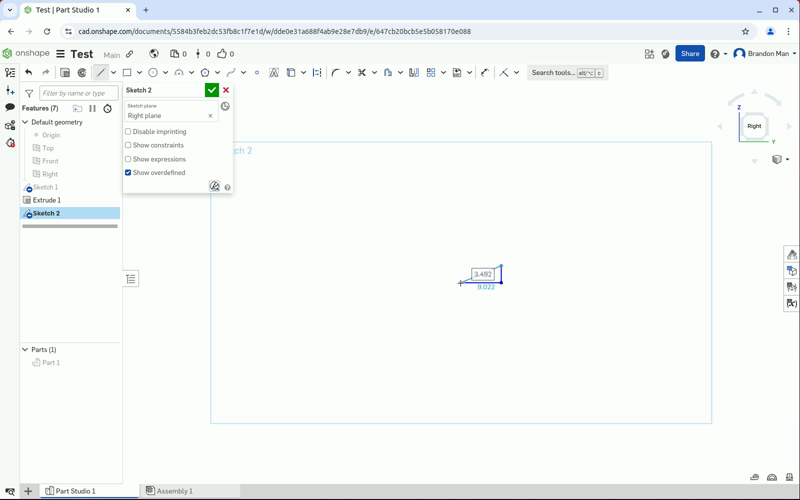
key_up(shift)
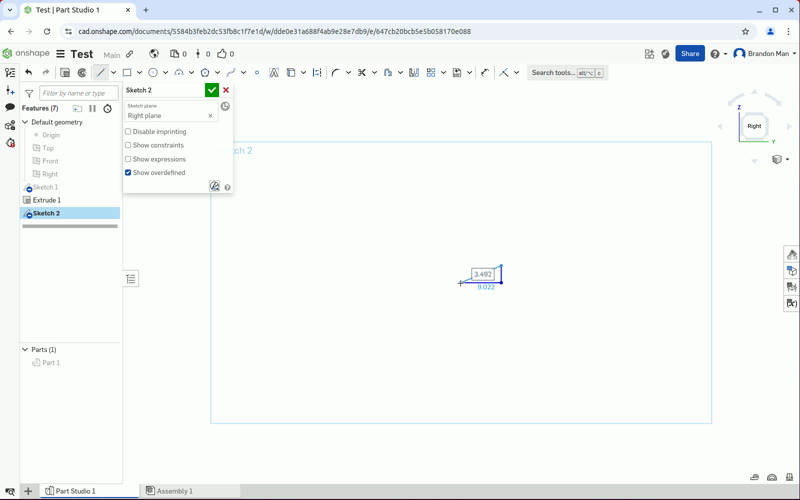
click(460, 282)
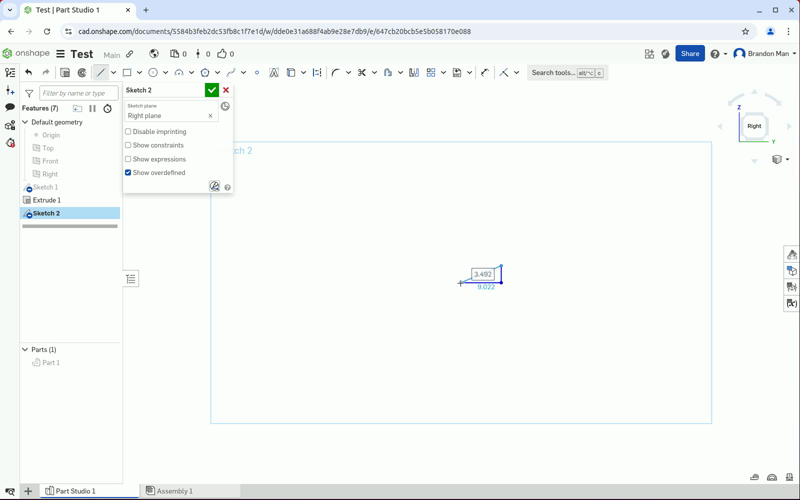
key(esc)
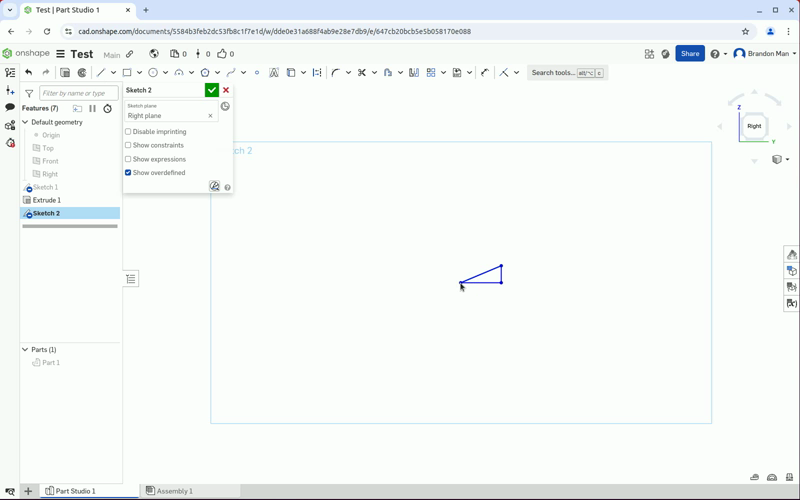
mouse_move(484, 273)
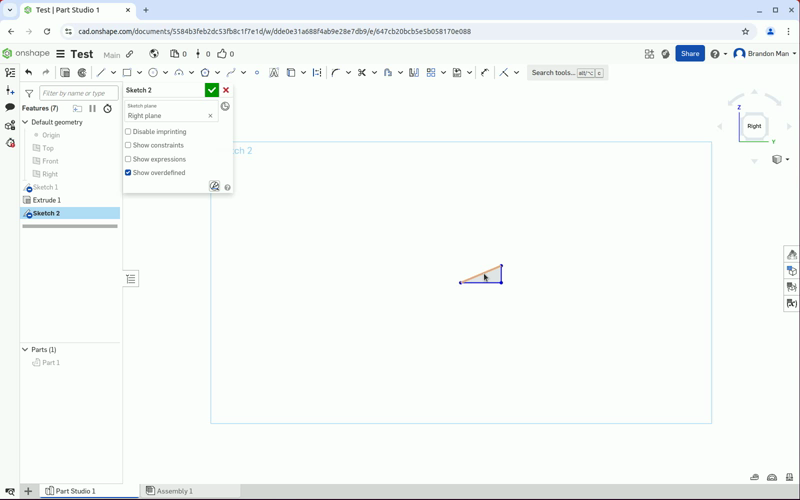
scroll(6)
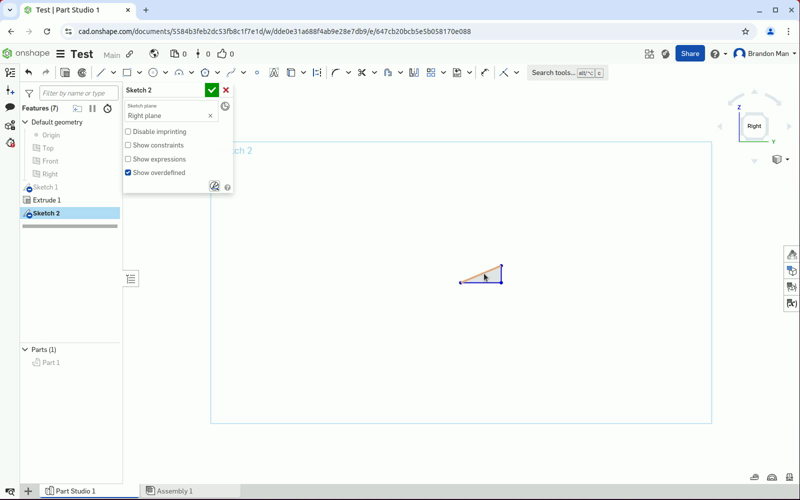
scroll(6)
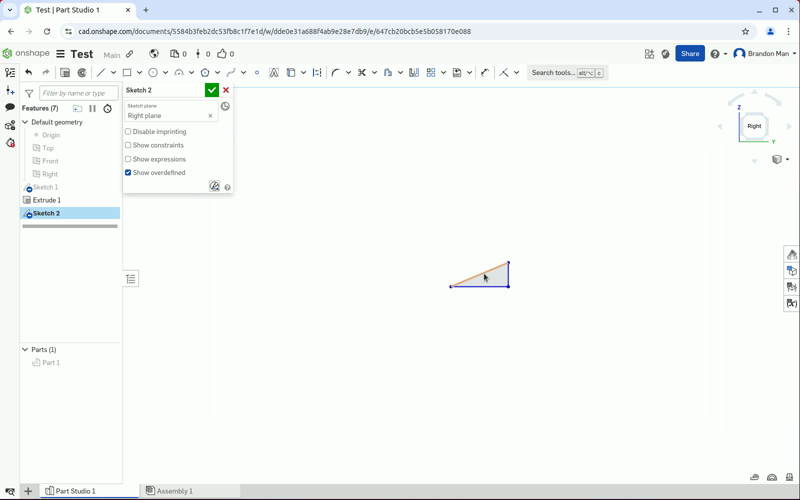
scroll(6)
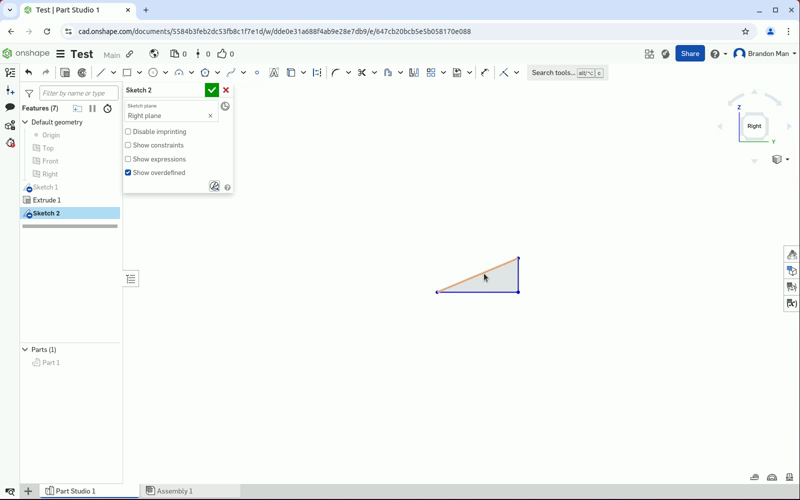
scroll(6)
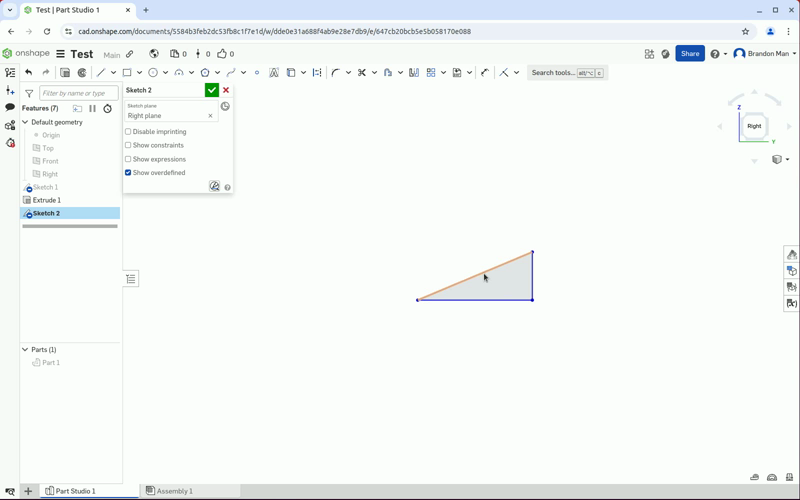
scroll(6)
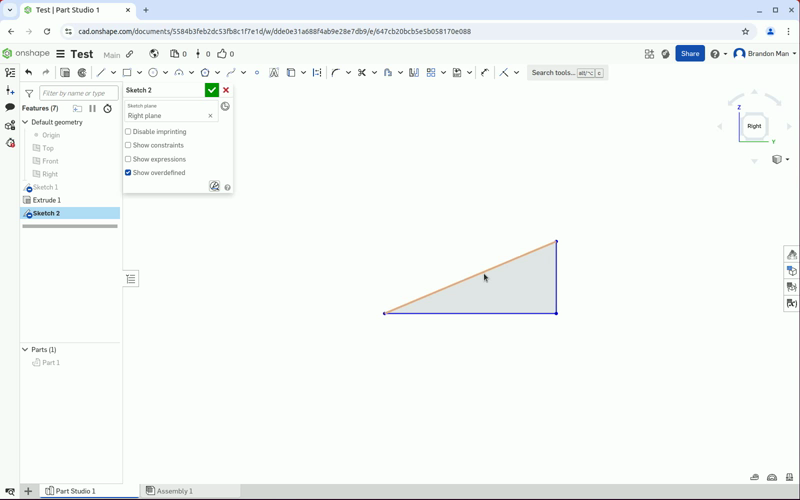
scroll(6)
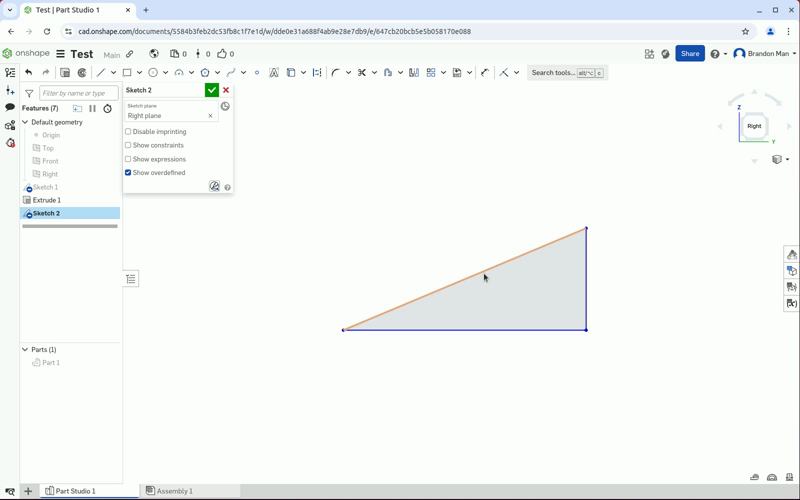
scroll(6)
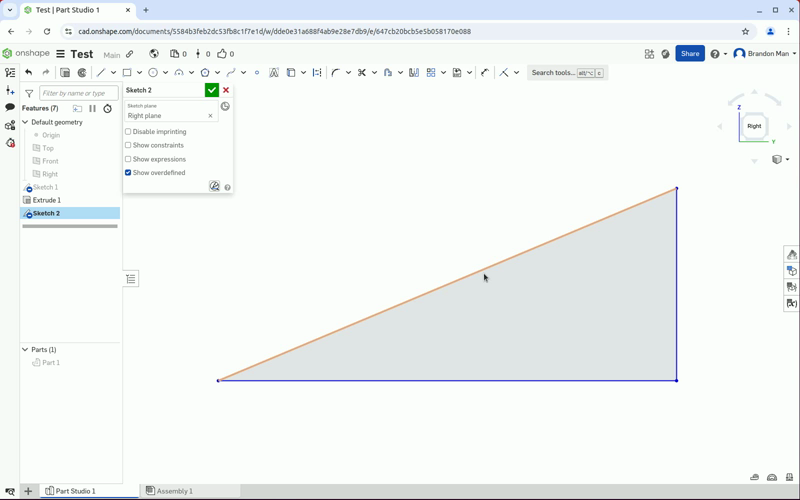
click(484, 273)
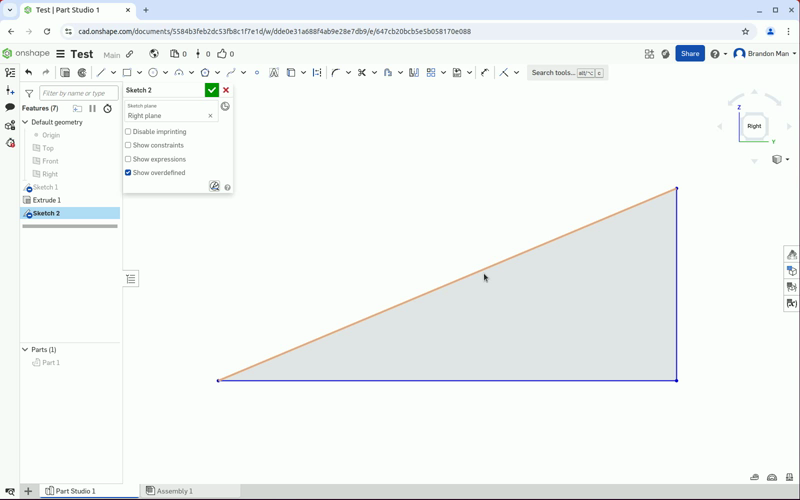
scroll(-6)
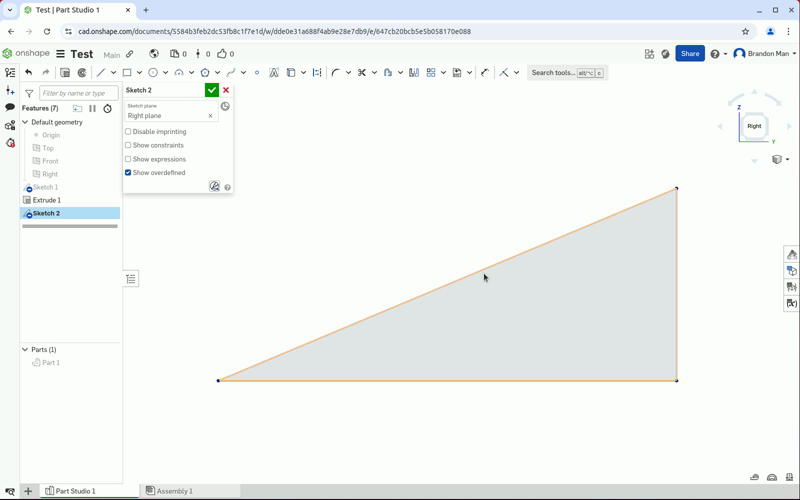
scroll(-6)
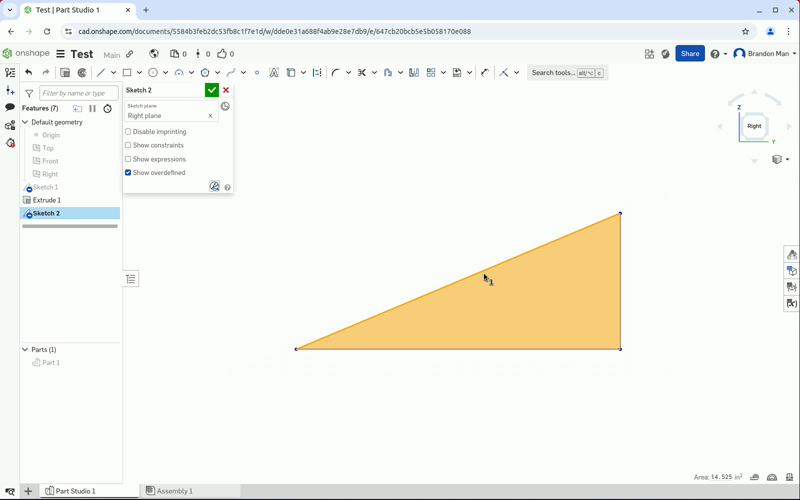
scroll(-6)
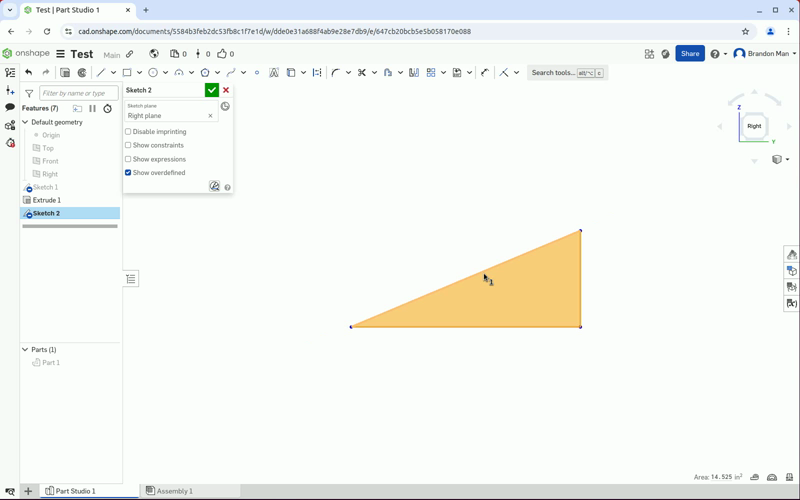
scroll(-6)
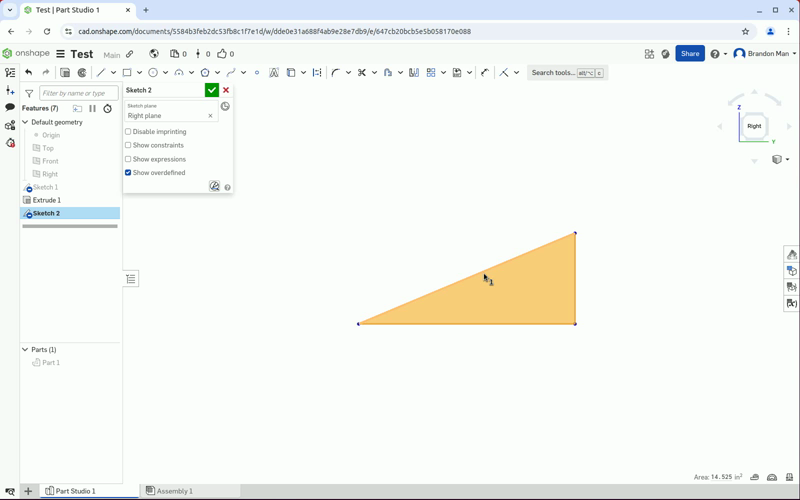
scroll(-6)
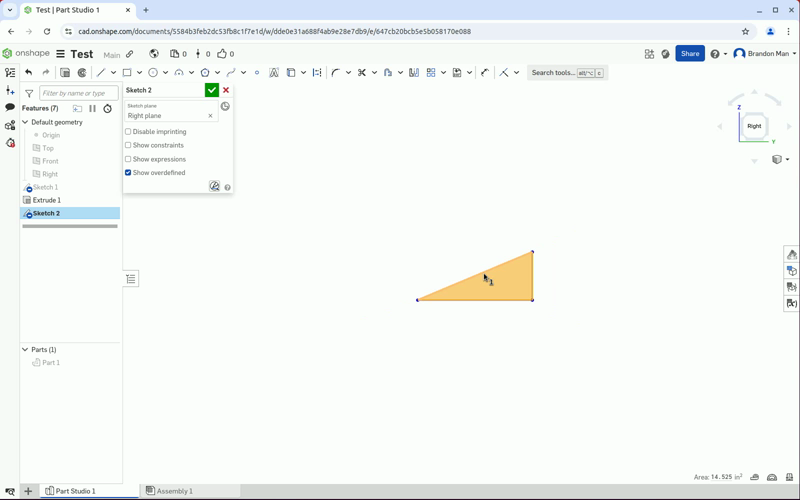
scroll(-6)
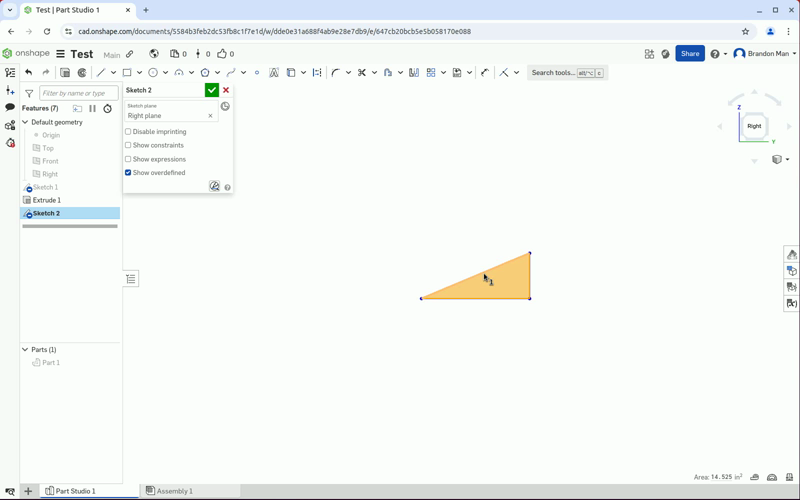
scroll(-6)
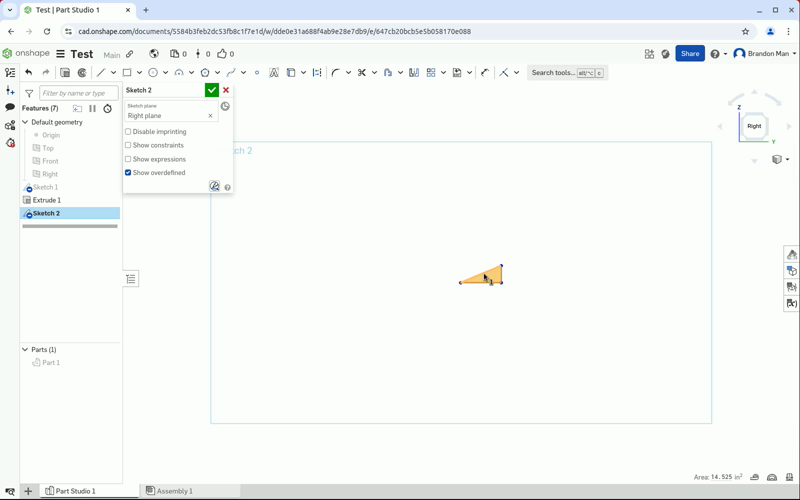
mouse_move(73, 352)
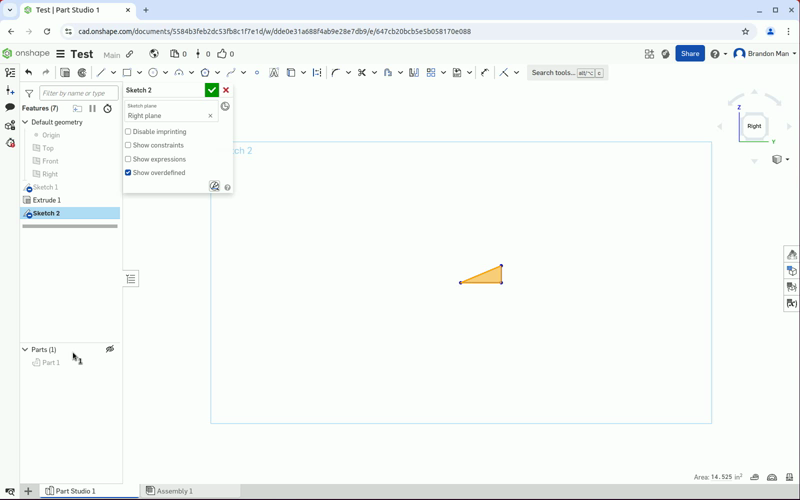
key(shift+y)
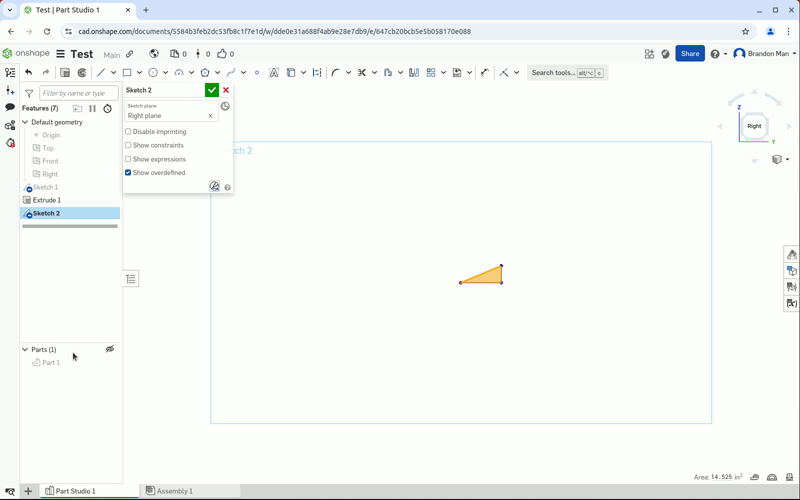
key(shift+e)
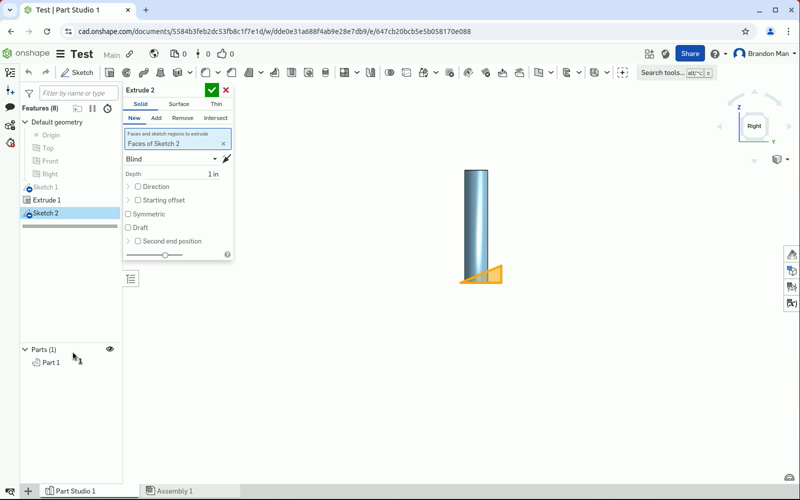
mouse_move(143, 106)
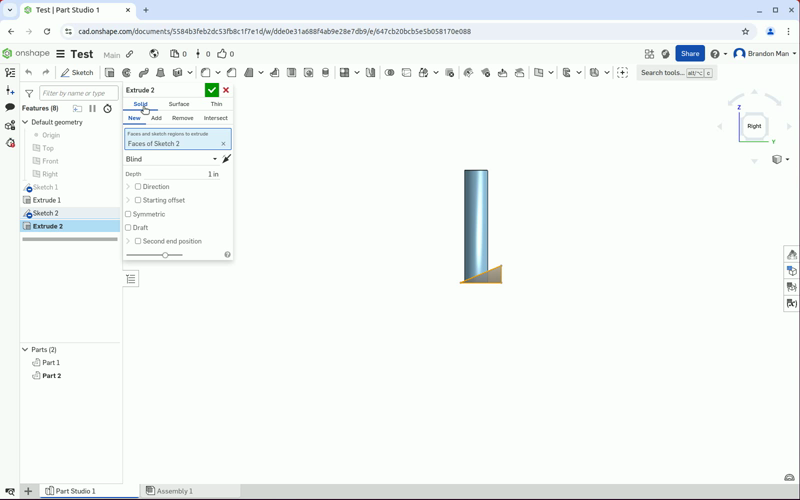
click(143, 106)
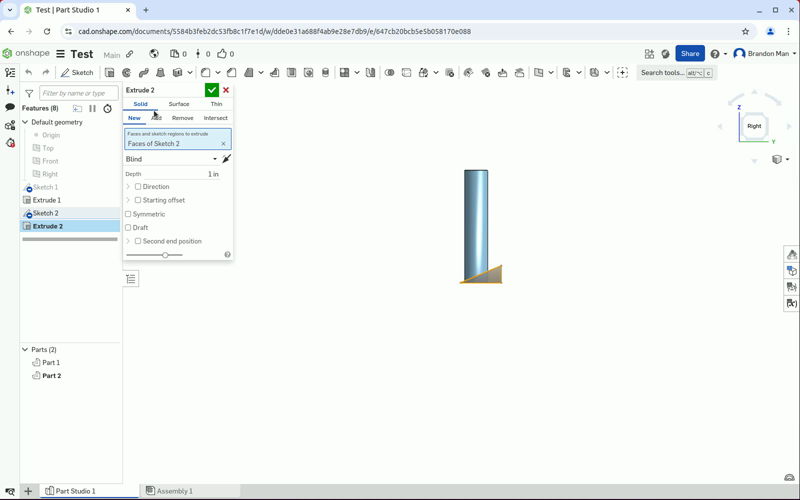
mouse_move(186, 120)
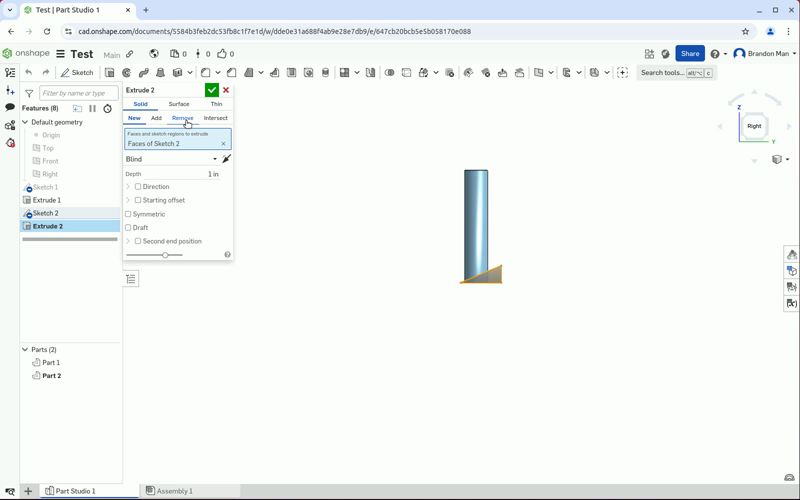
click(186, 120)
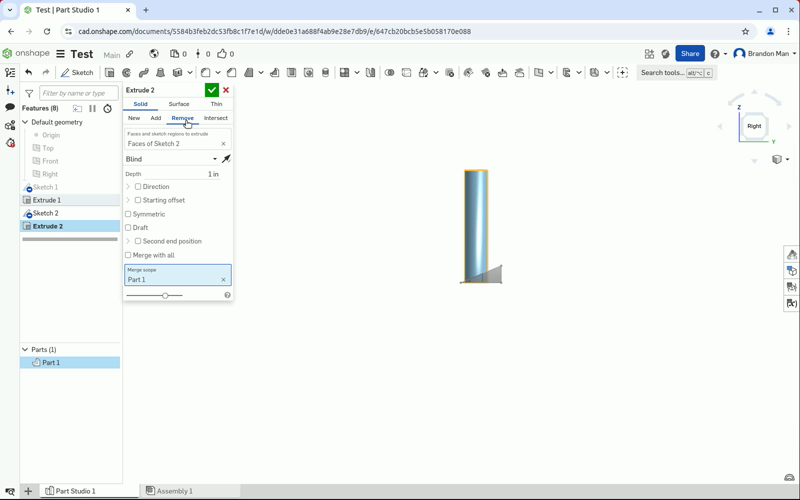
key(tab, 4)
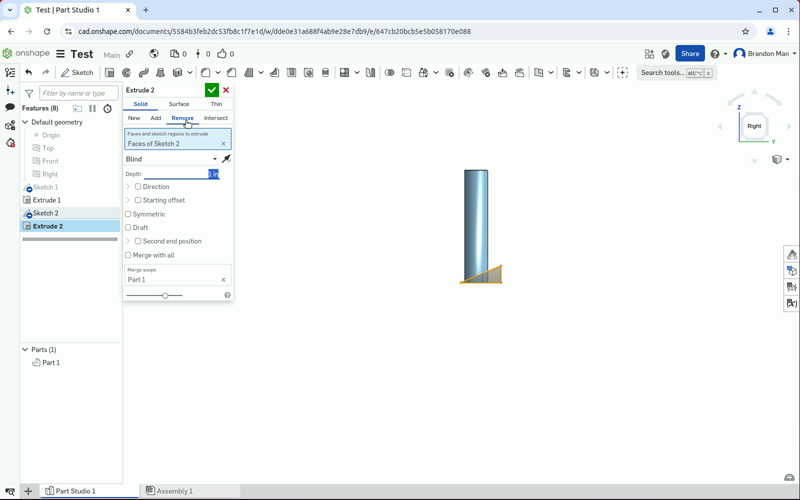
text(5.777)
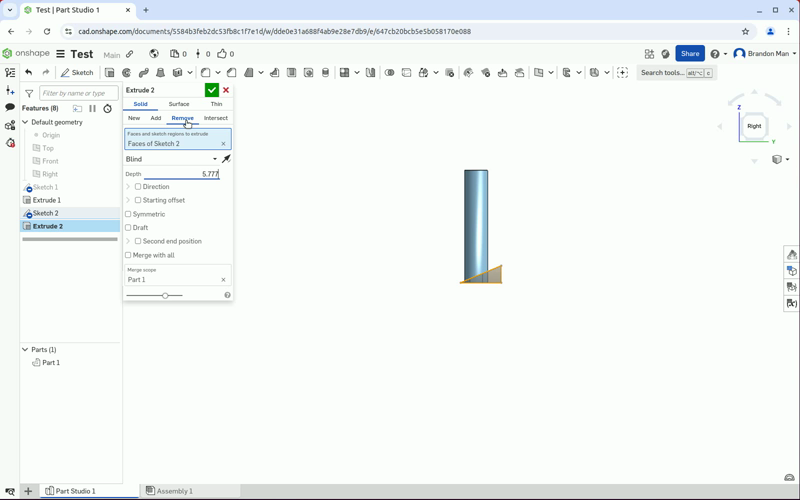
key(tab, 6)
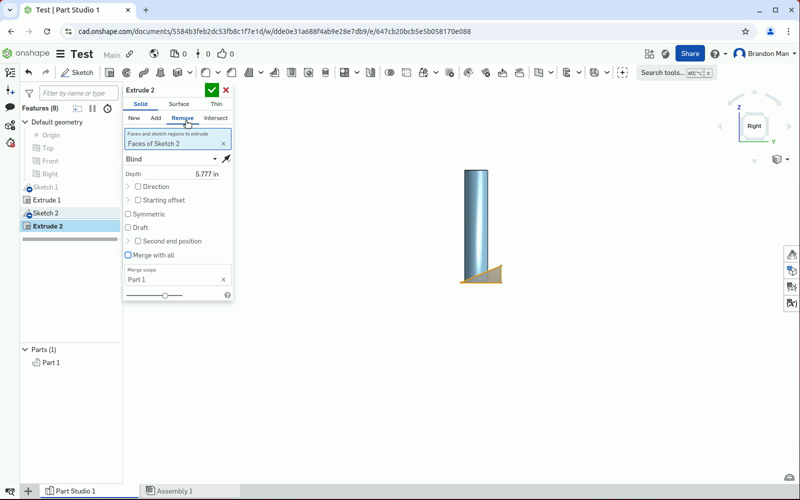
key(space)
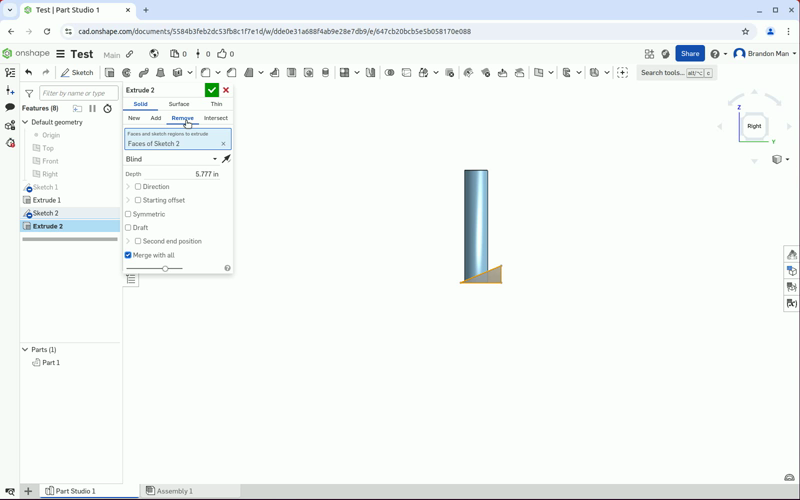
key(enter)
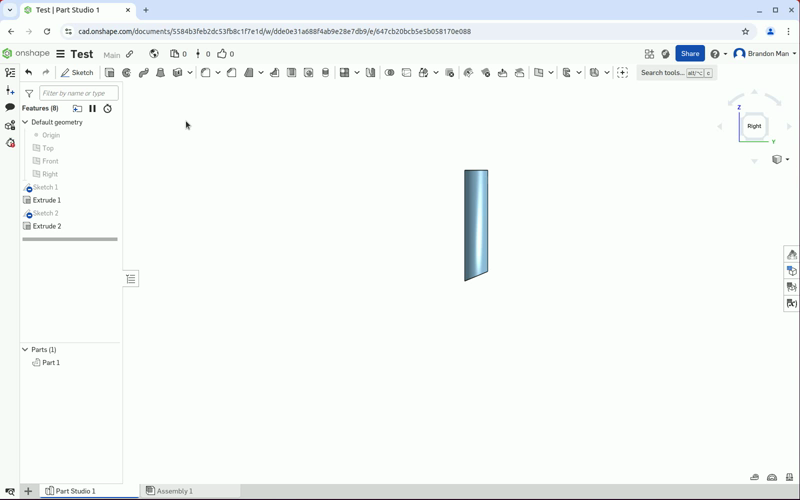
key(shift+h)
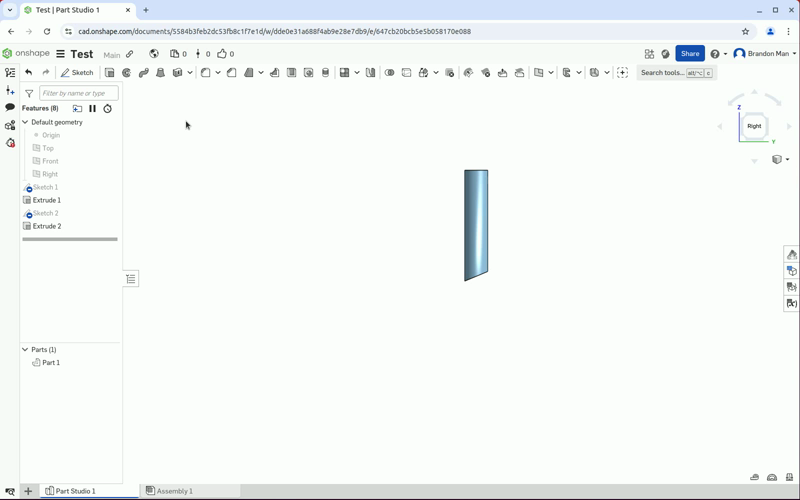
key(shift+h)
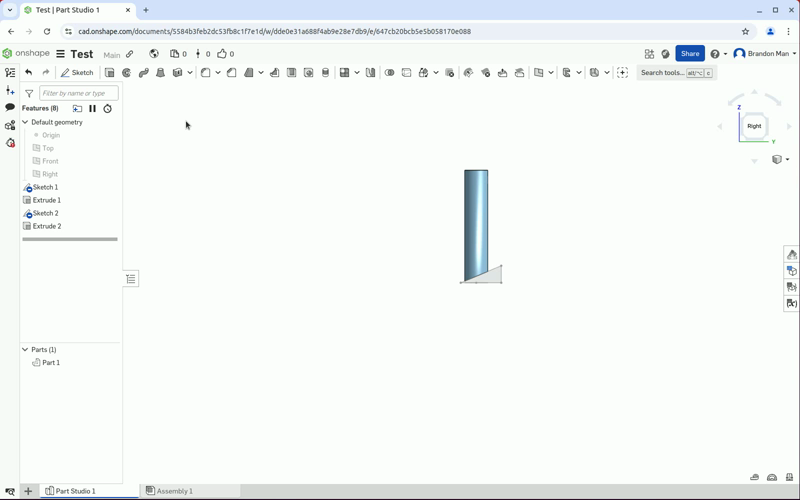
key(shift+7)
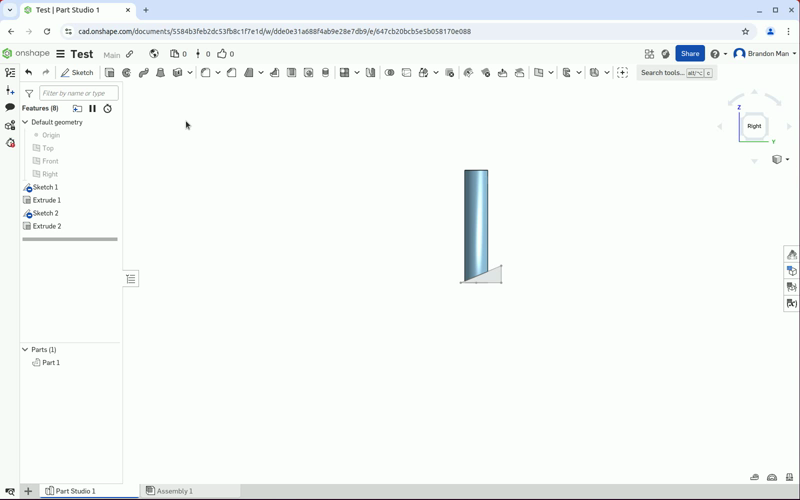
key(right, 2)
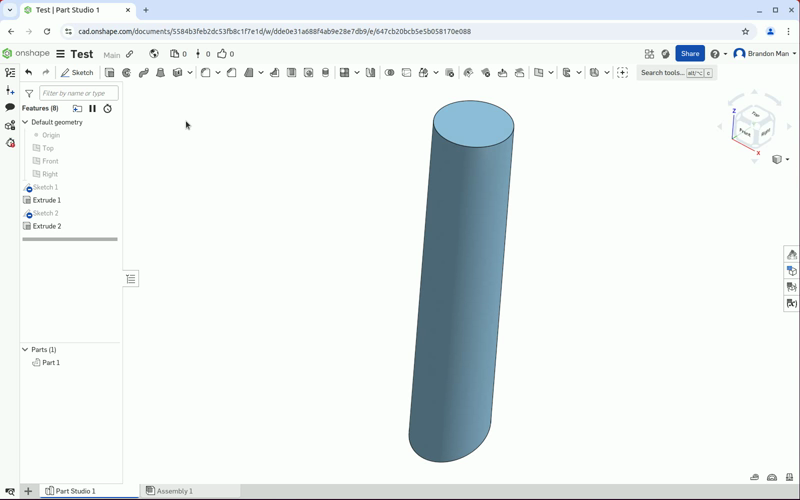
key(down, 2)
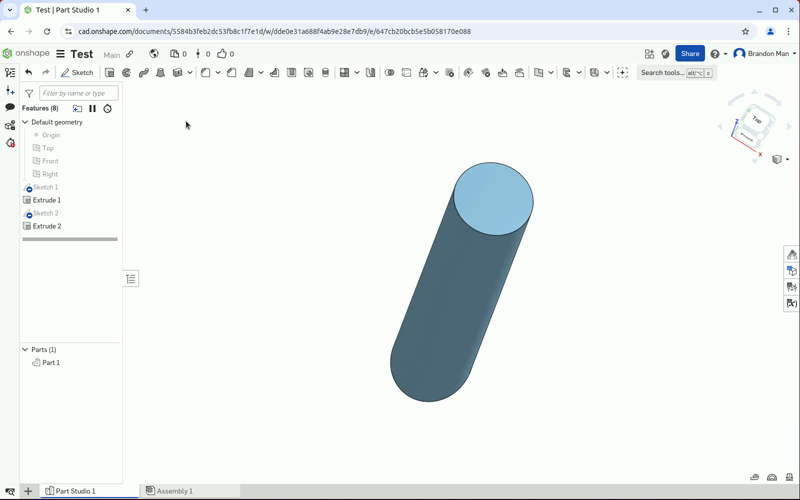
key(up, 2)
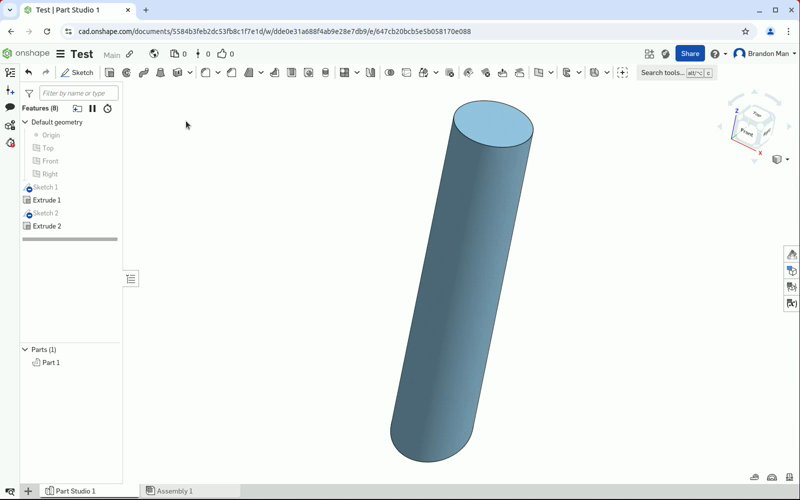
key(left, 2)
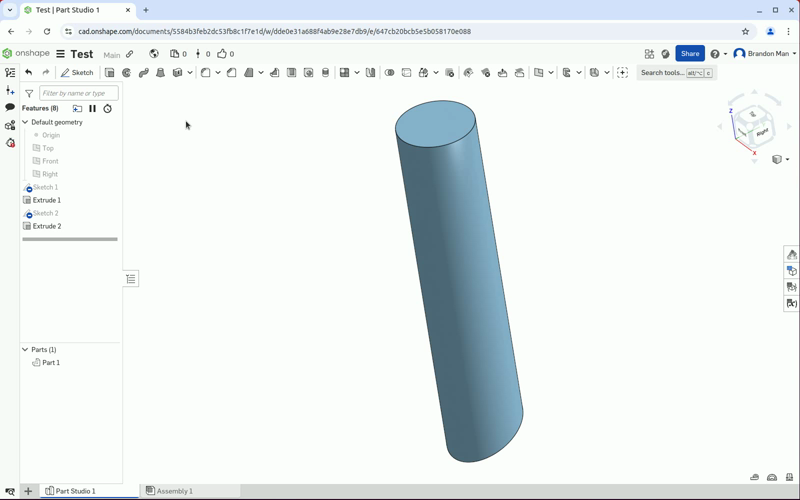
mouse_move(73, 189)
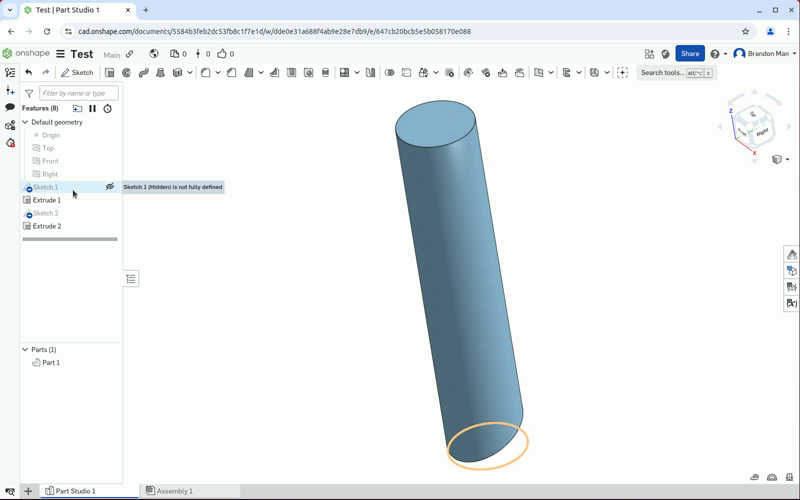
click(73, 189)